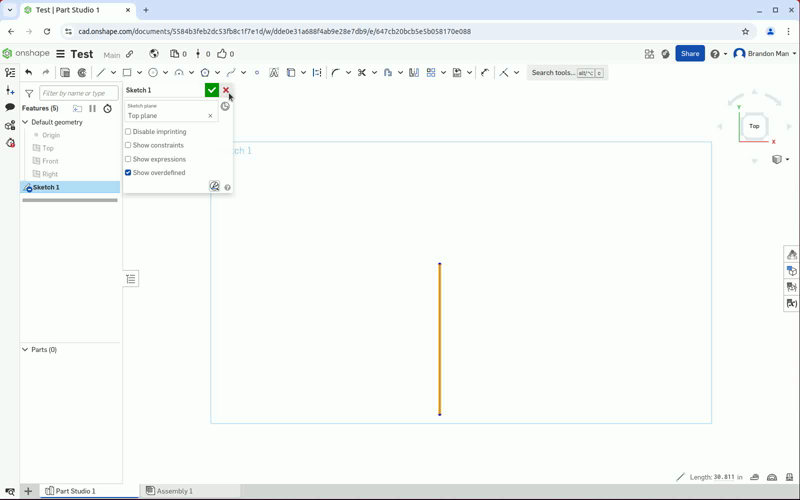
key(shift+h)
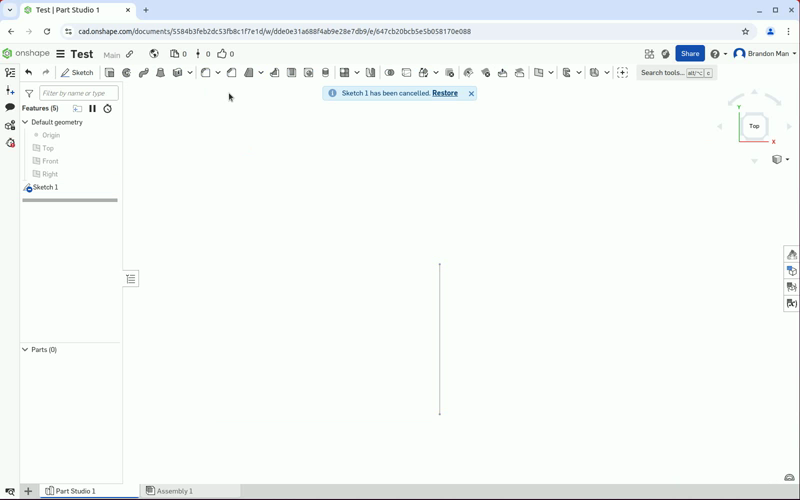
key(shift+s)
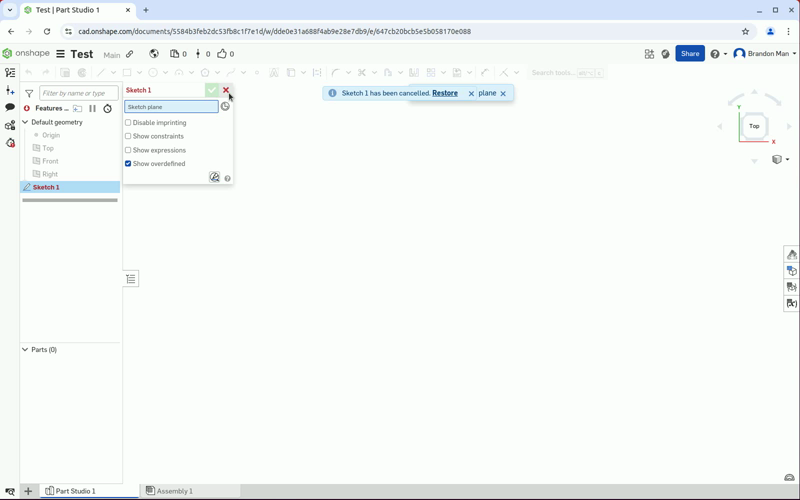
mouse_move(73, 150)
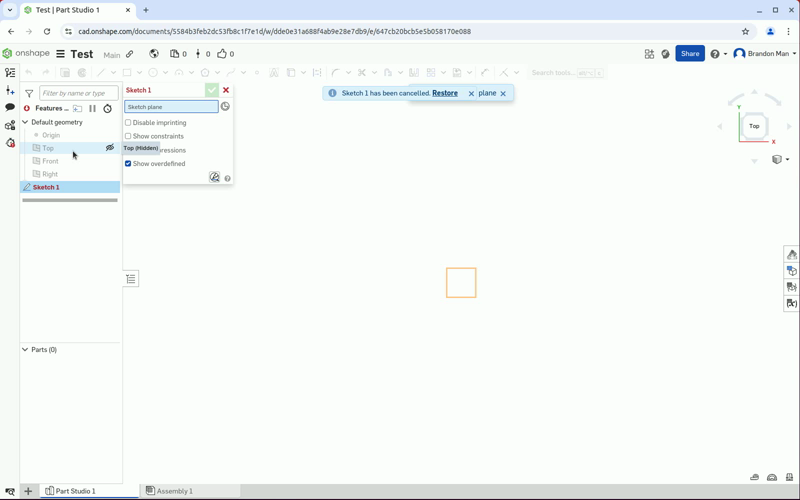
click(73, 150)
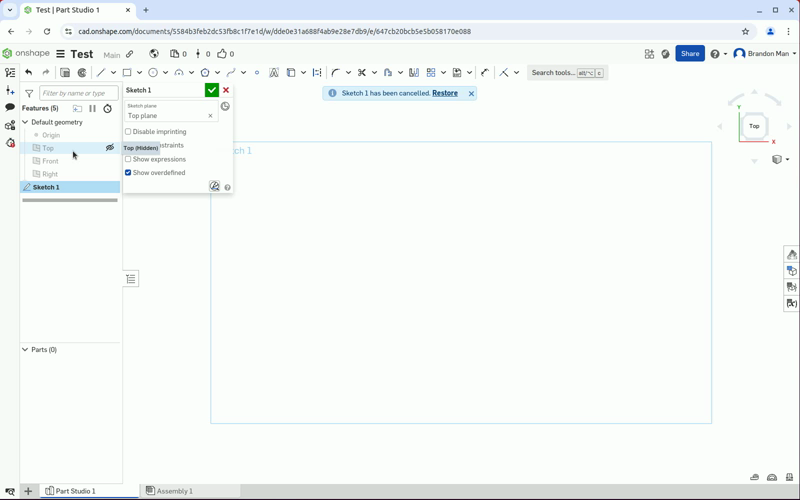
mouse_move(73, 352)
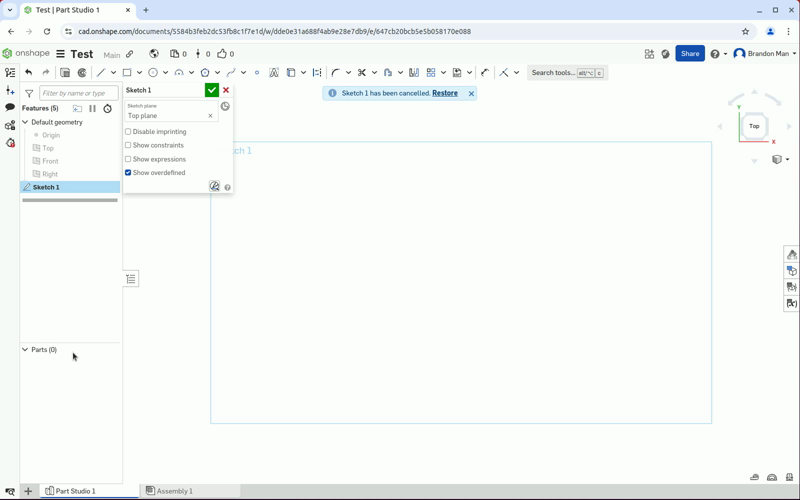
key(y)
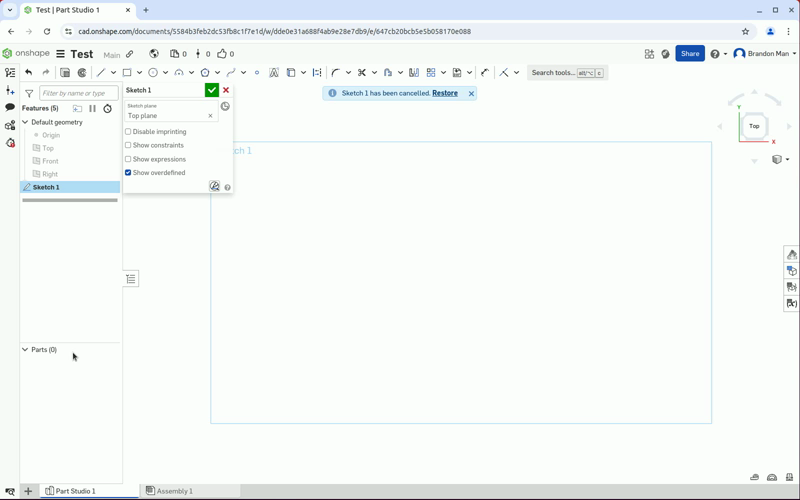
key(l)
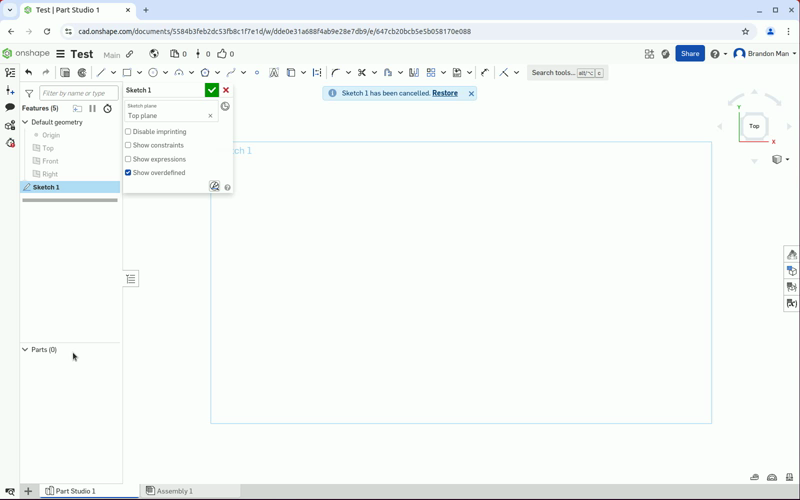
key_down(shift)
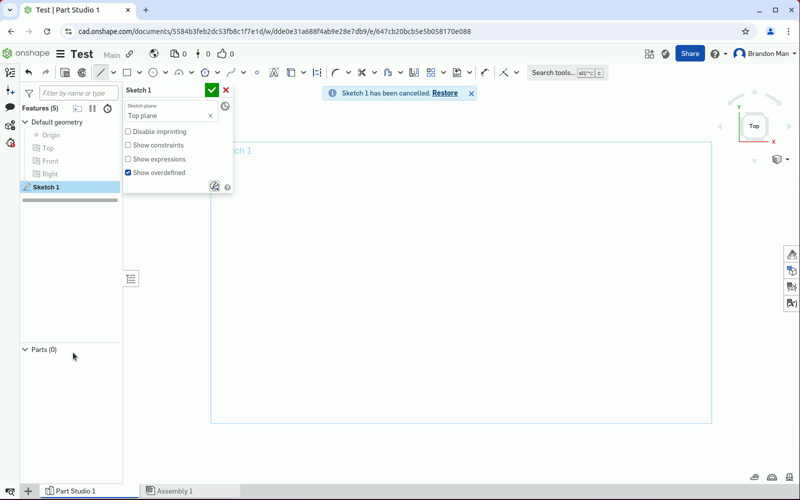
mouse_move(370, 351)
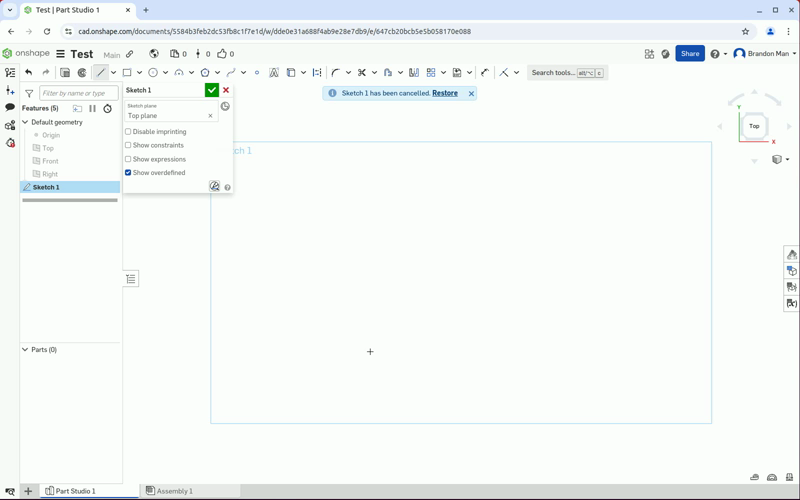
click(370, 351)
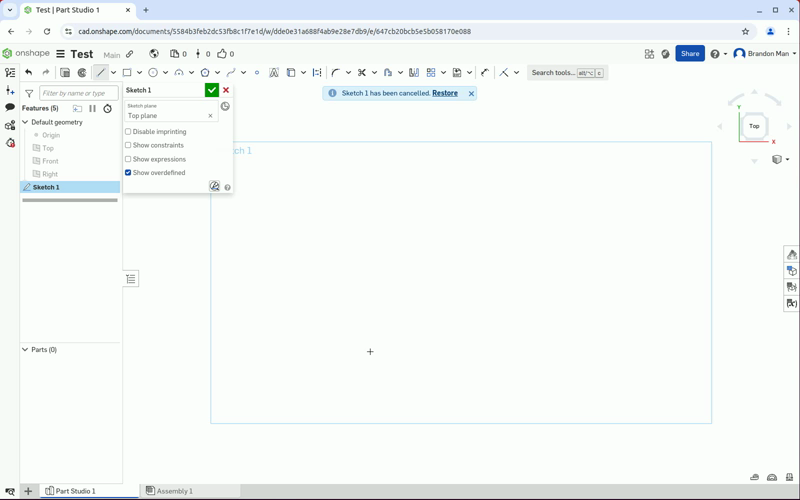
key_up(shift)
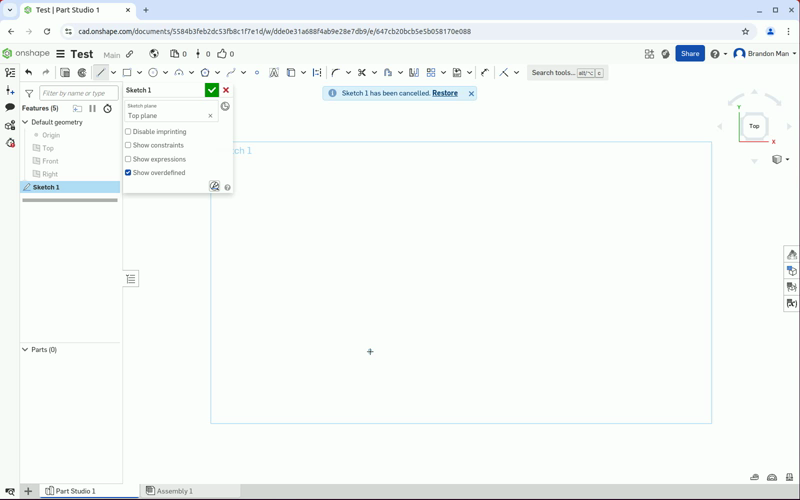
key_down(shift)
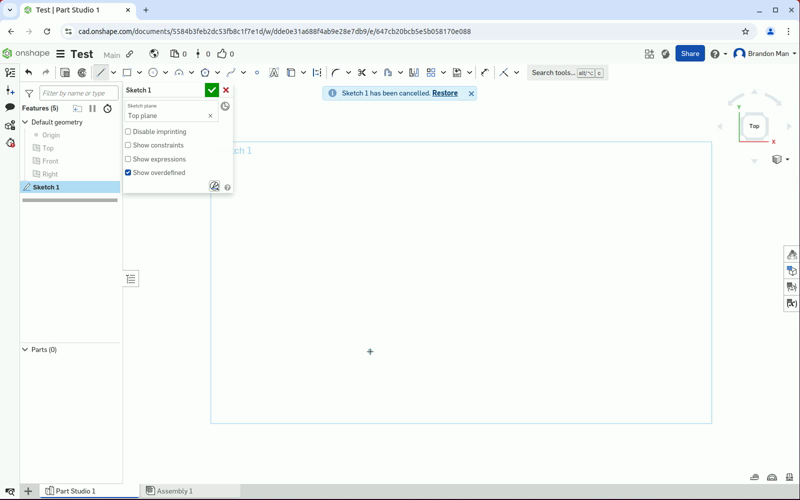
mouse_move(550, 351)
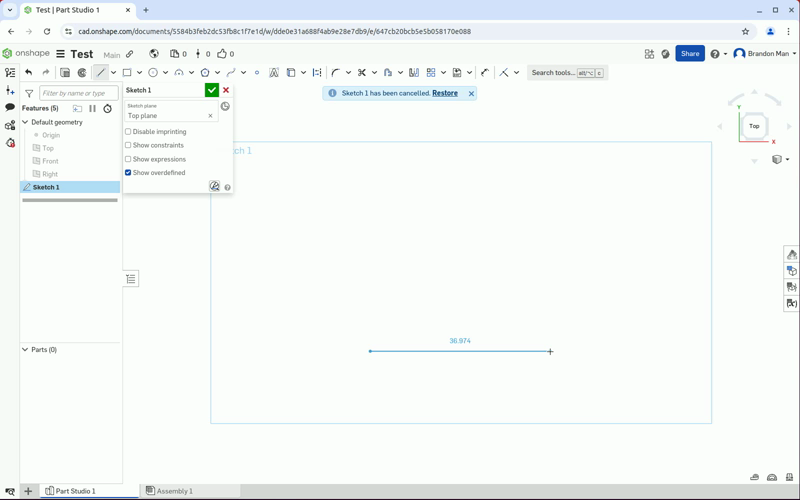
click(550, 351)
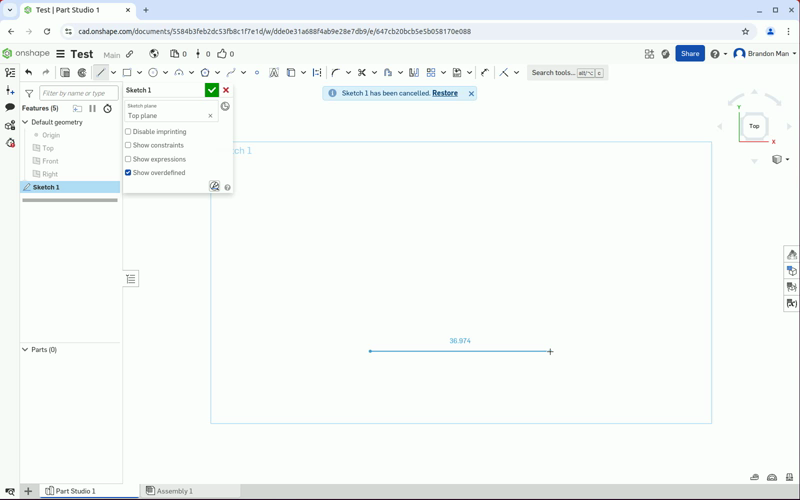
key_up(shift)
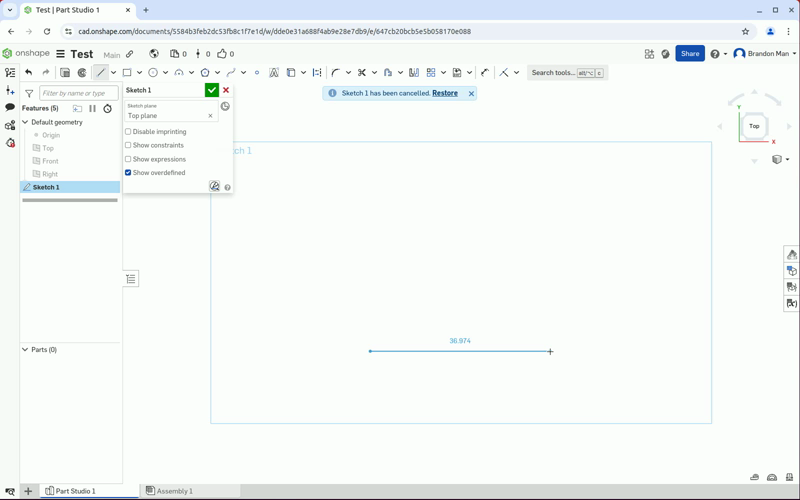
key_down(shift)
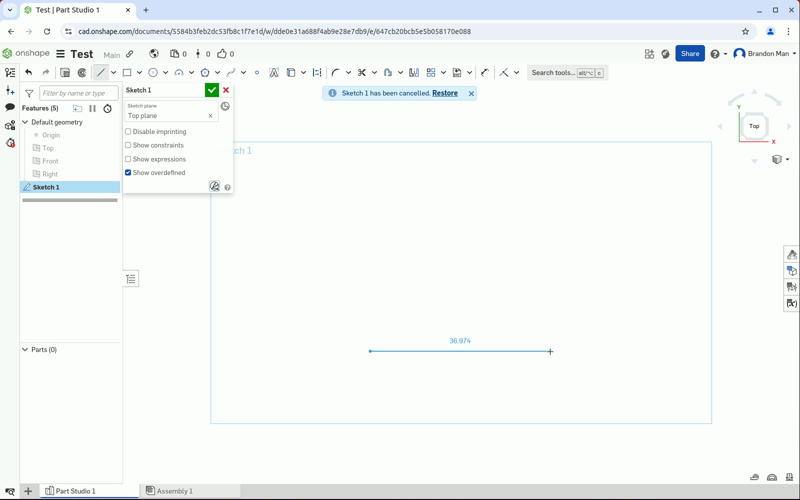
mouse_move(550, 216)
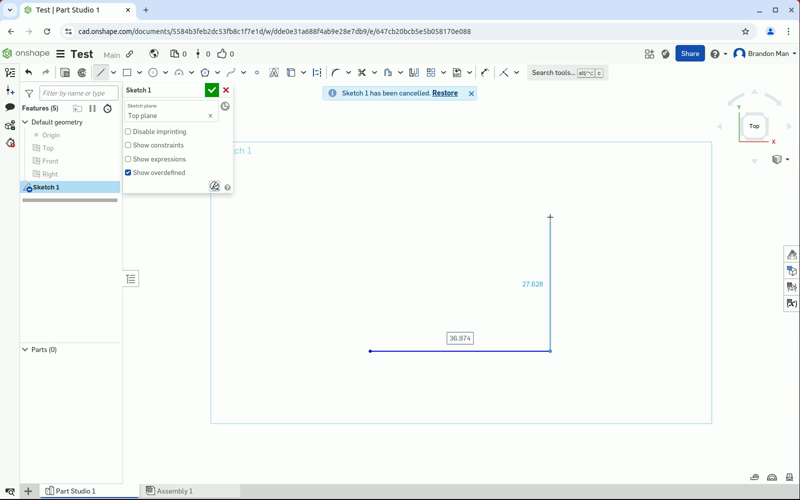
click(550, 216)
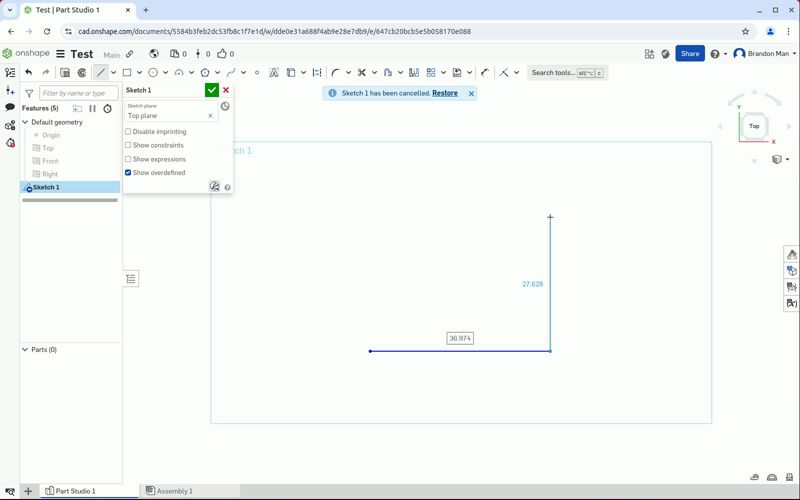
key_up(shift)
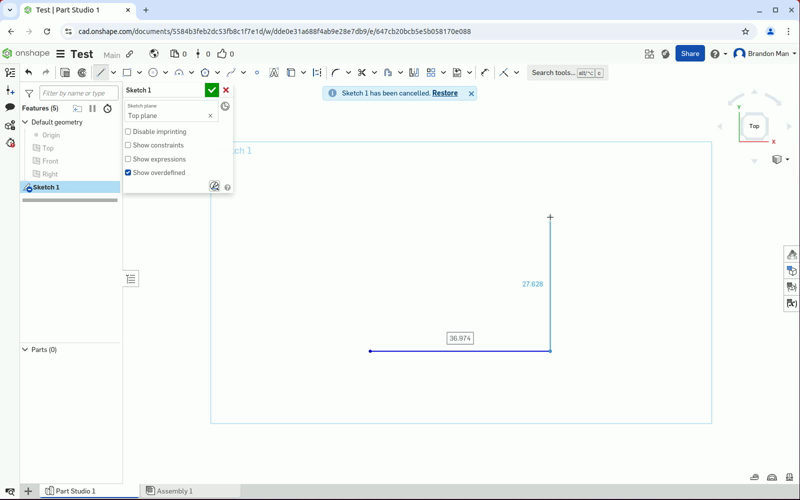
key_down(shift)
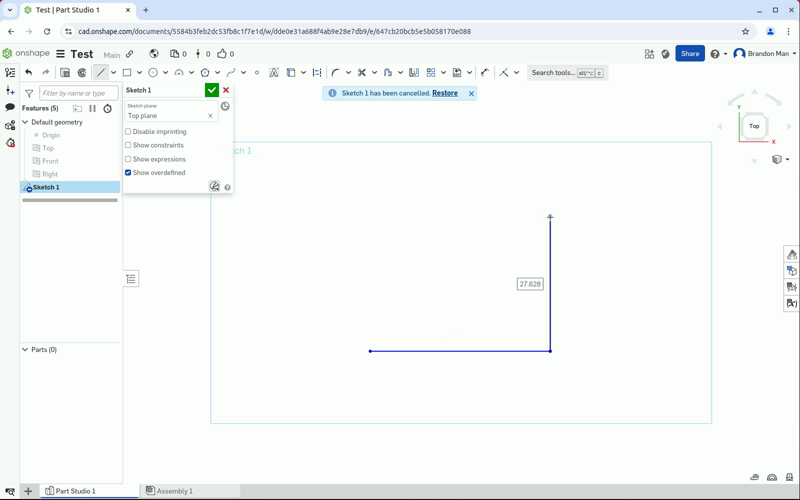
mouse_move(370, 216)
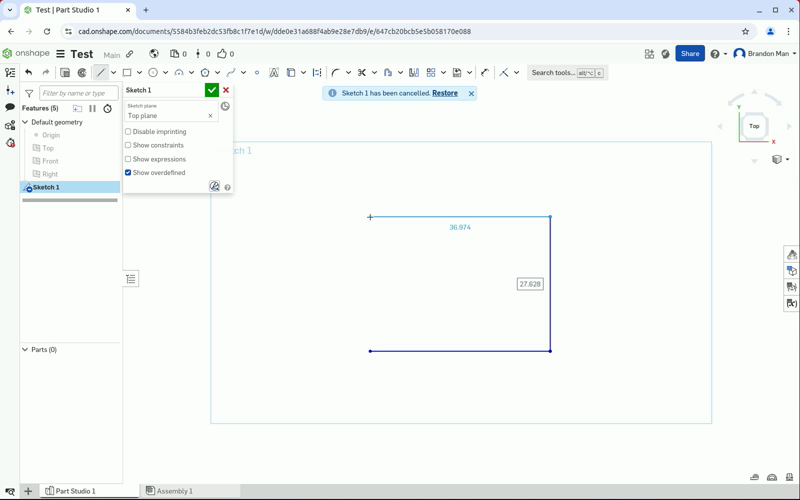
click(370, 216)
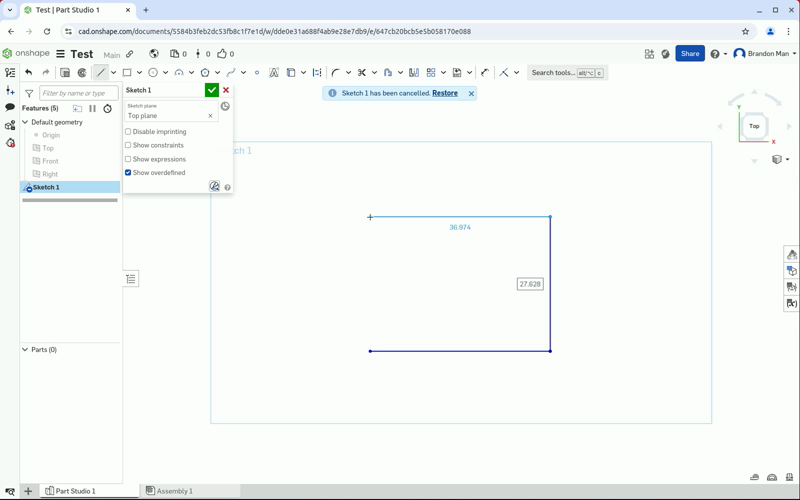
key_up(shift)
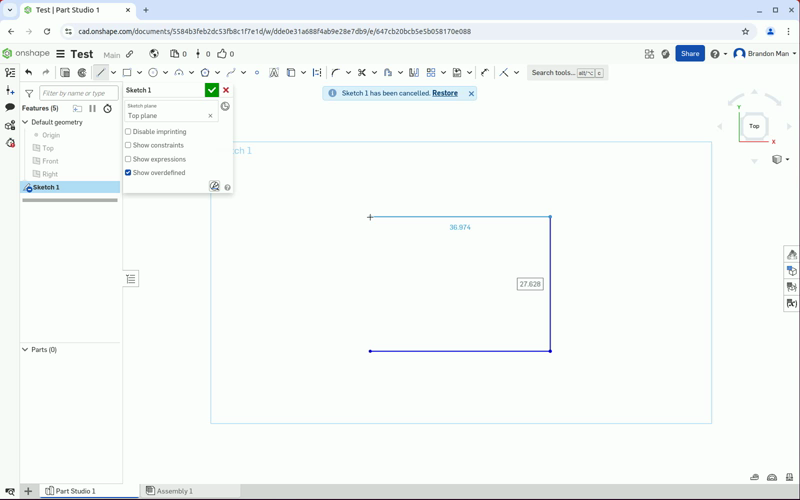
key_down(shift)
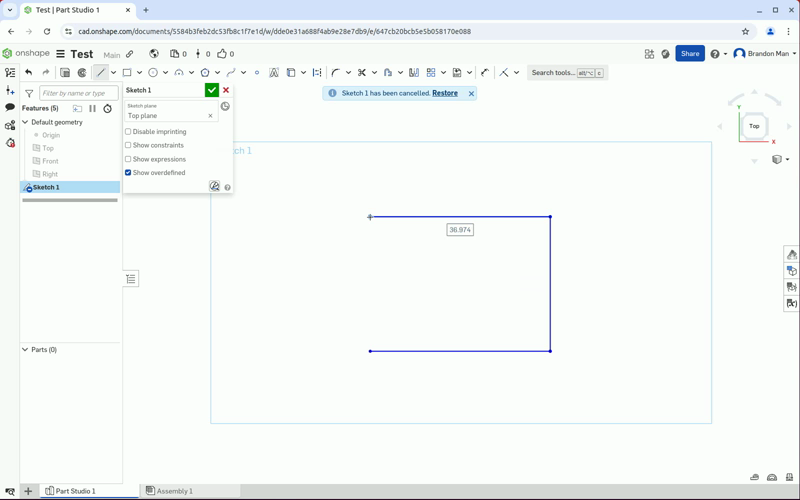
mouse_move(370, 351)
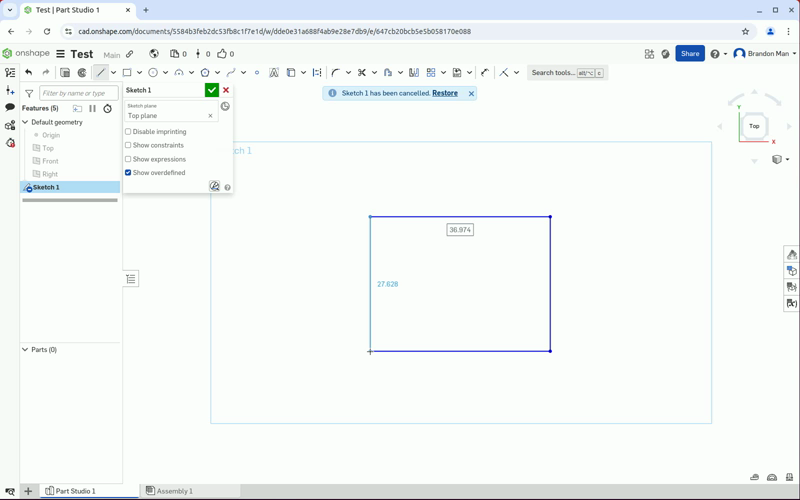
key_up(shift)
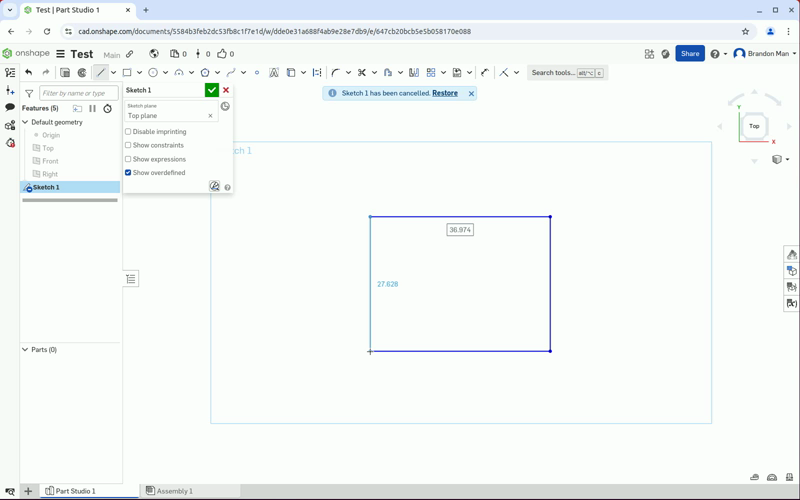
click(370, 351)
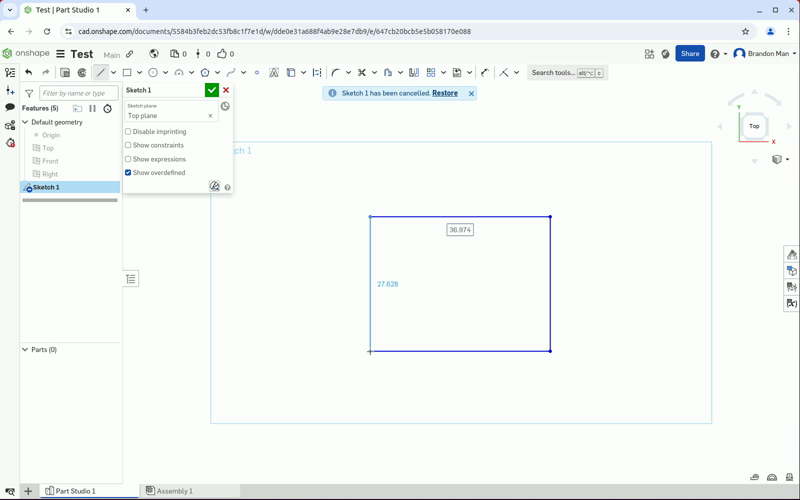
key(esc)
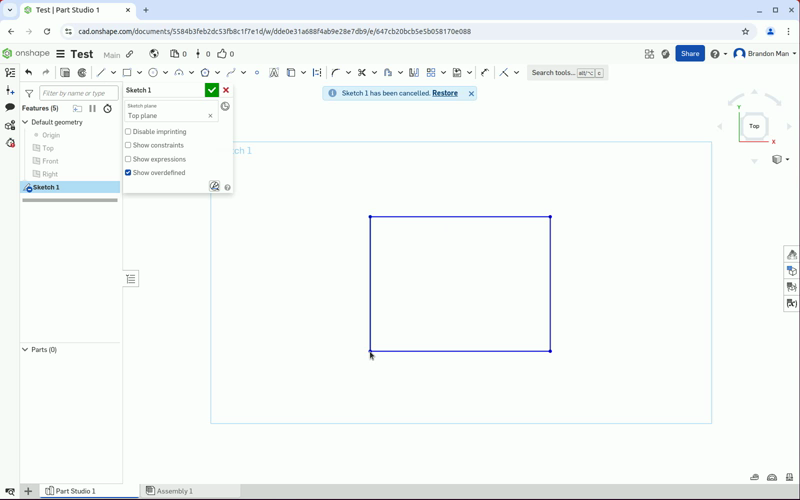
mouse_move(419, 296)
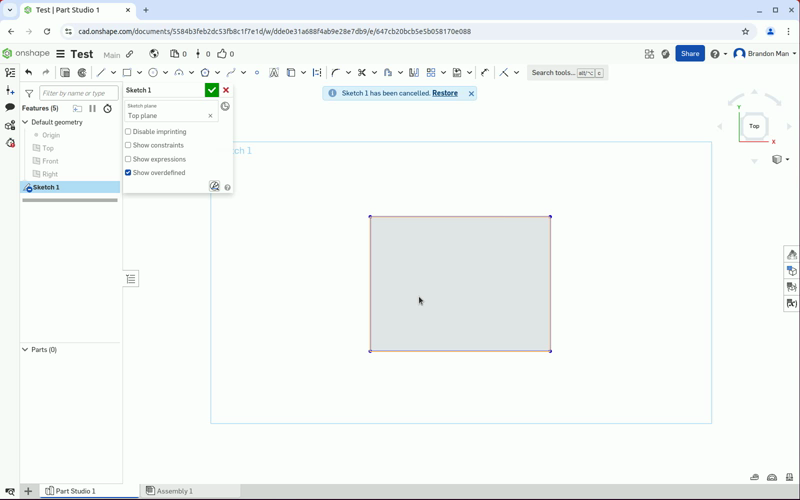
click(419, 296)
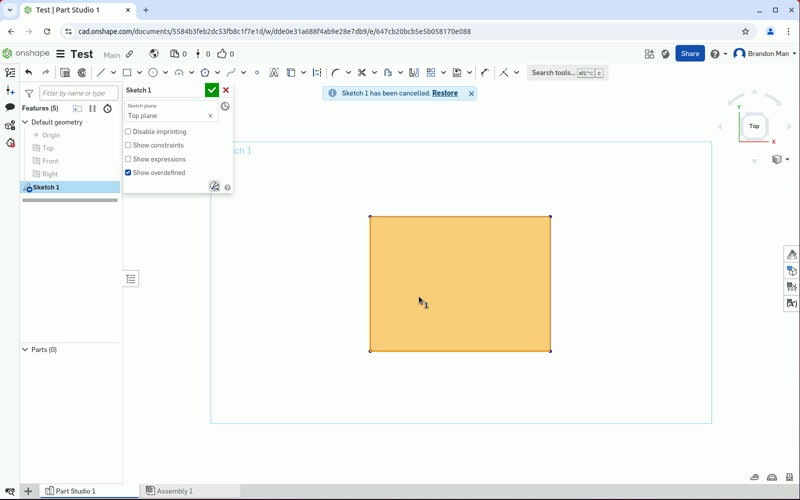
mouse_move(73, 352)
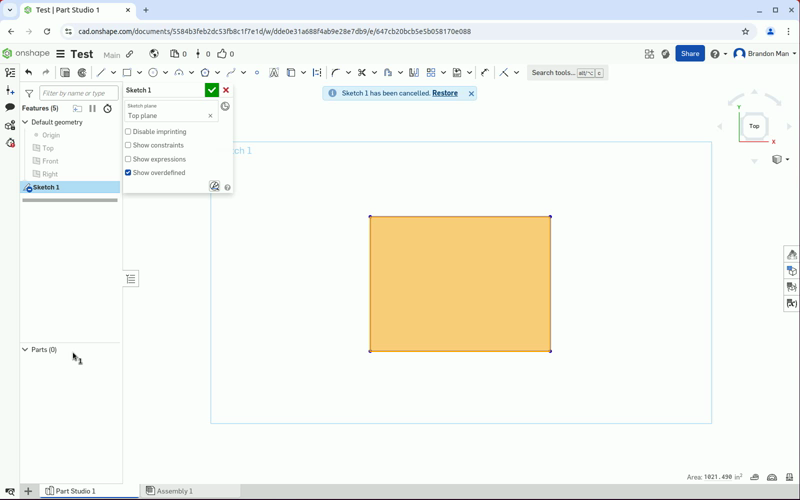
key(shift+y)
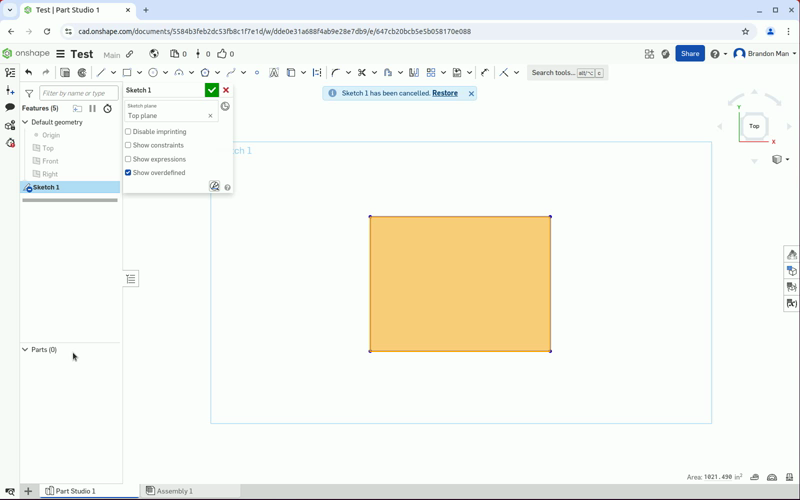
key(shift+e)
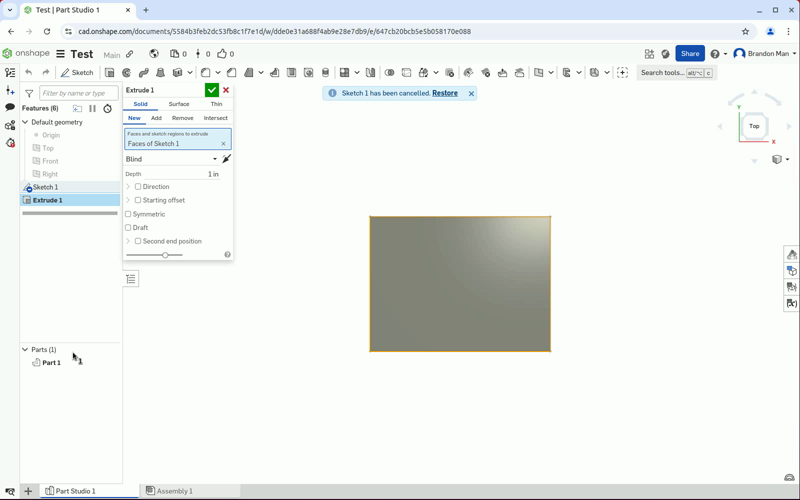
mouse_move(143, 106)
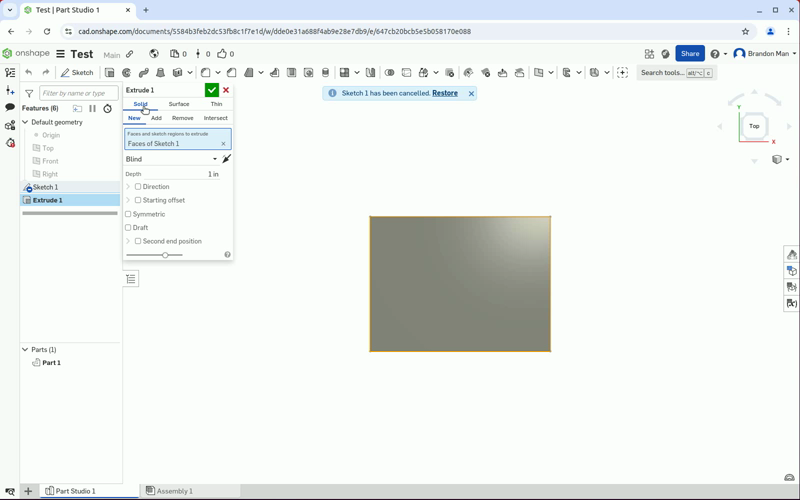
click(143, 106)
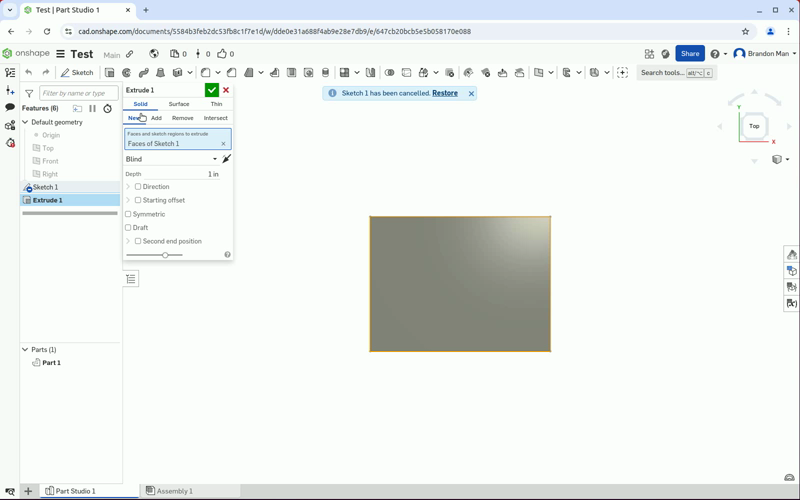
mouse_move(137, 120)
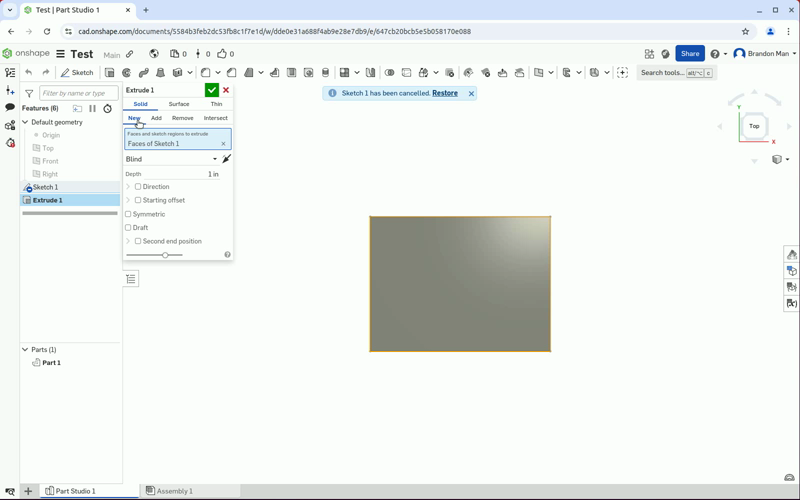
click(137, 120)
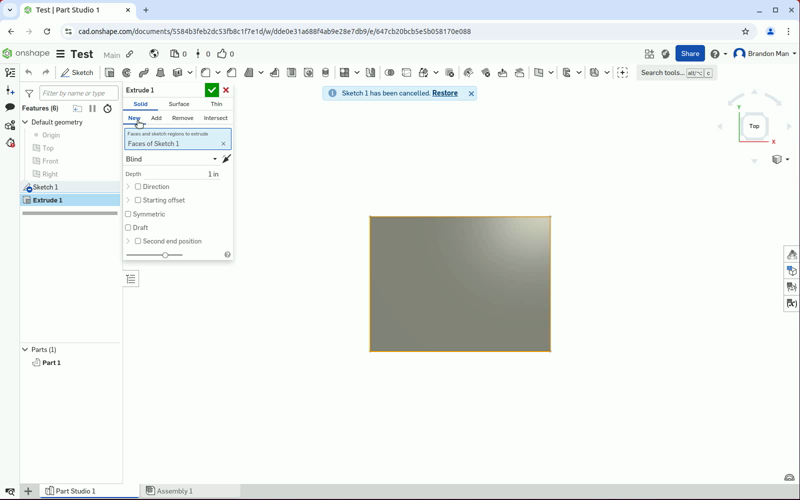
key(tab, 4)
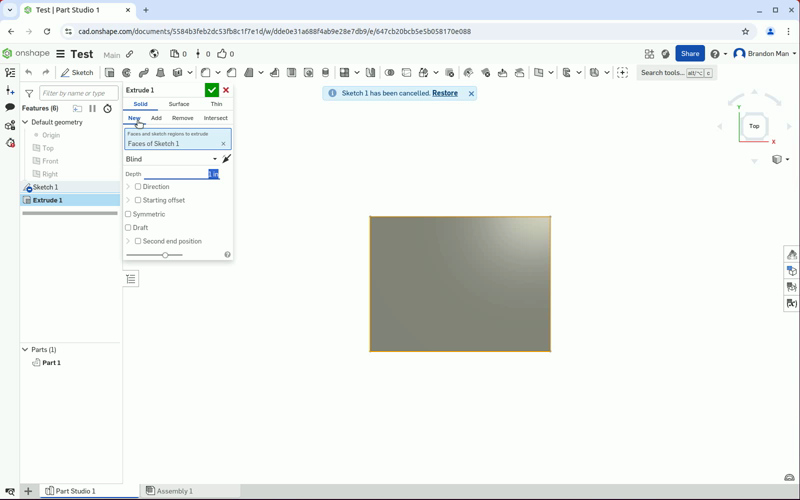
text(23.108)
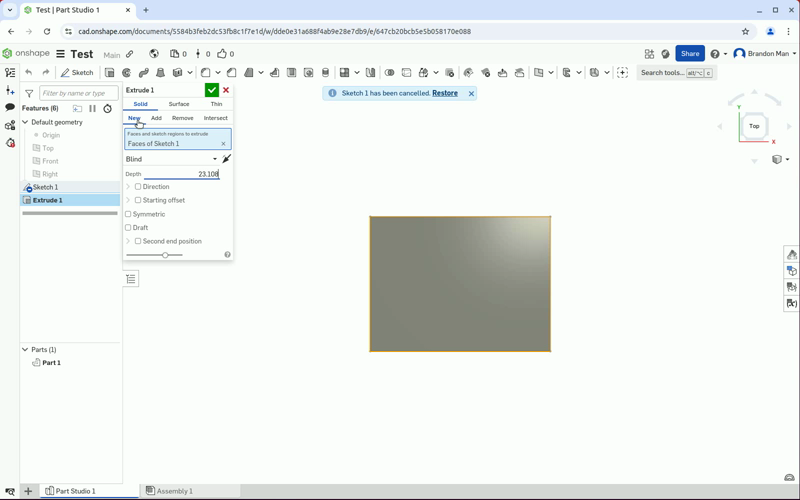
key(enter)
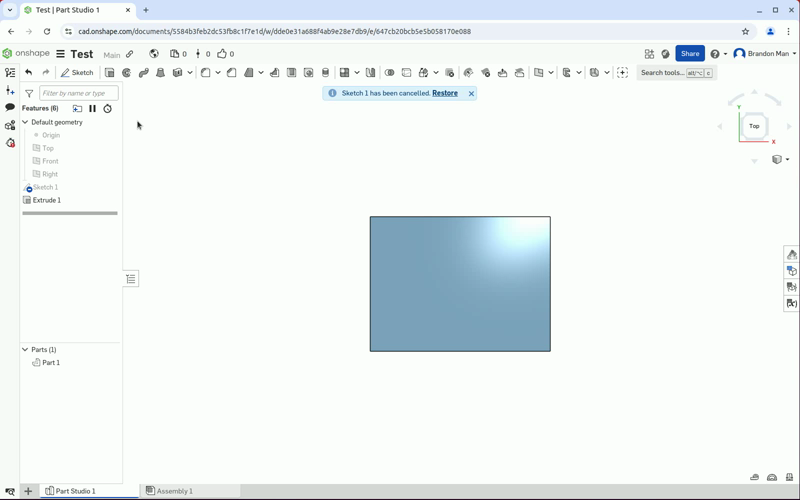
key(shift+h)
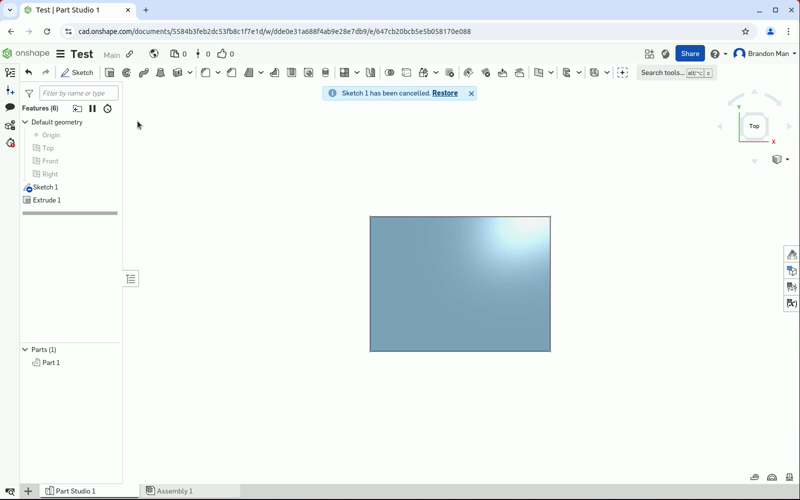
key(shift+h)
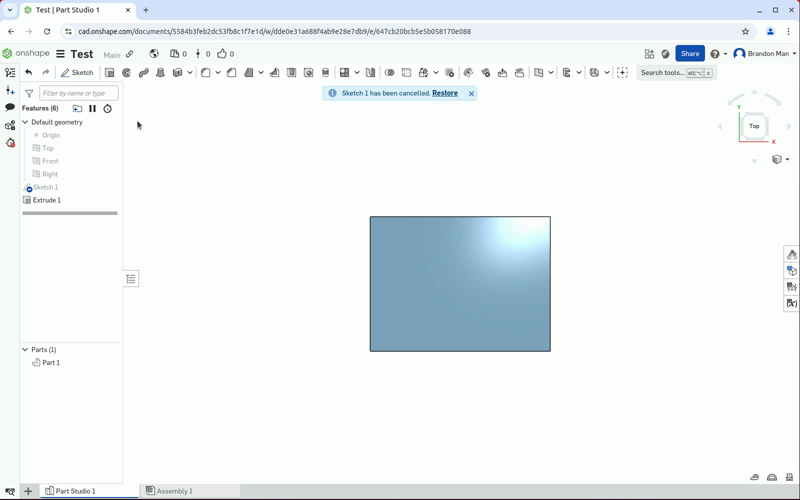
mouse_move(73, 189)
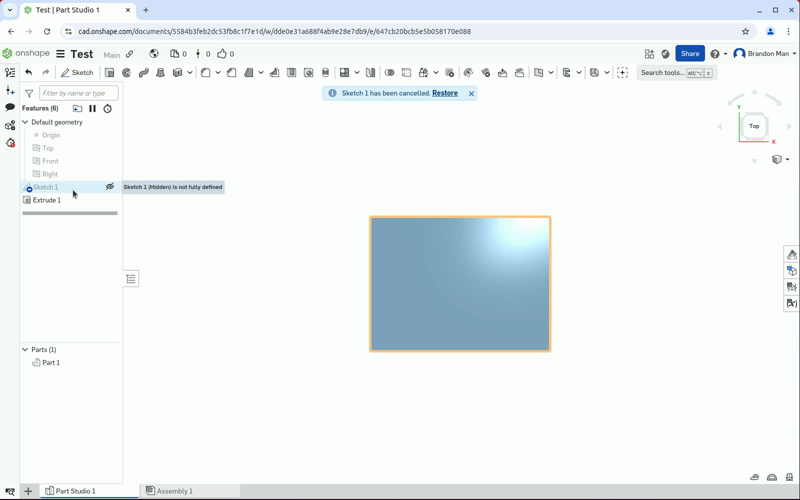
click(73, 189)
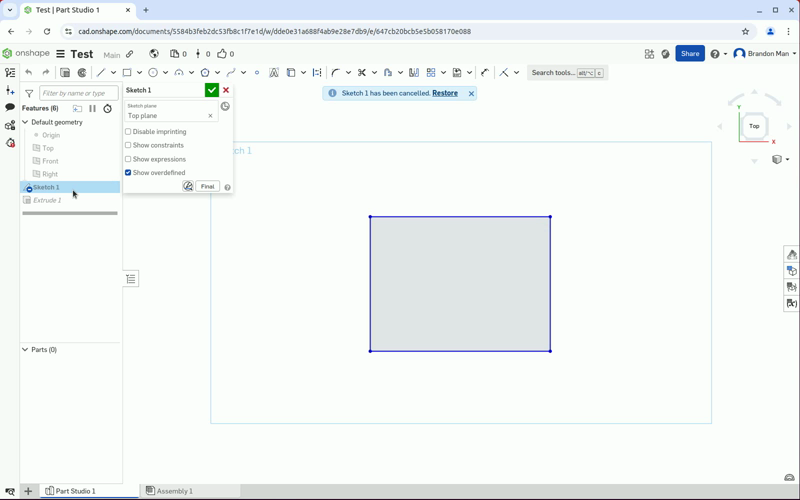
mouse_move(229, 92)
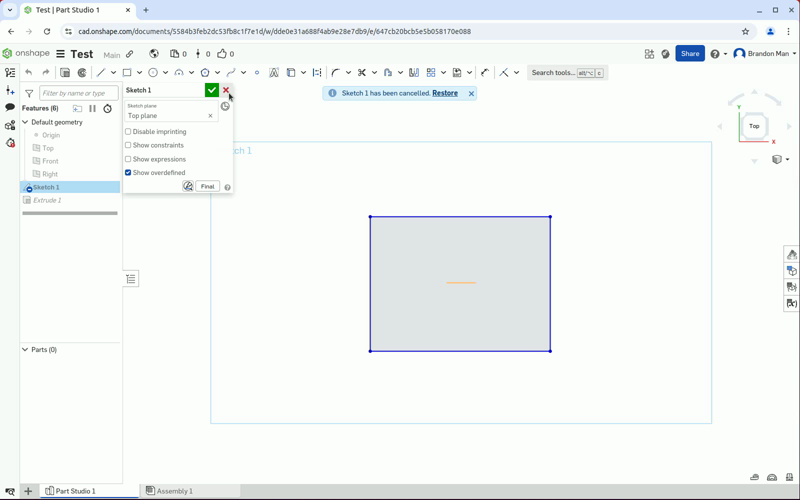
click(229, 92)
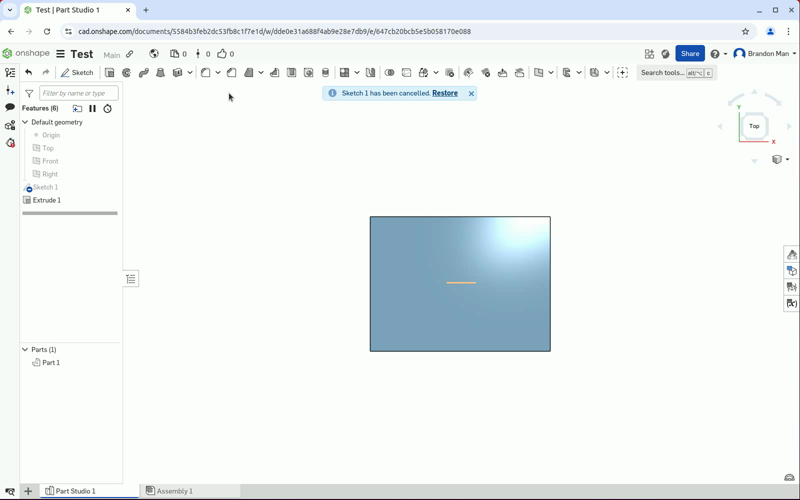
mouse_move(541, 75)
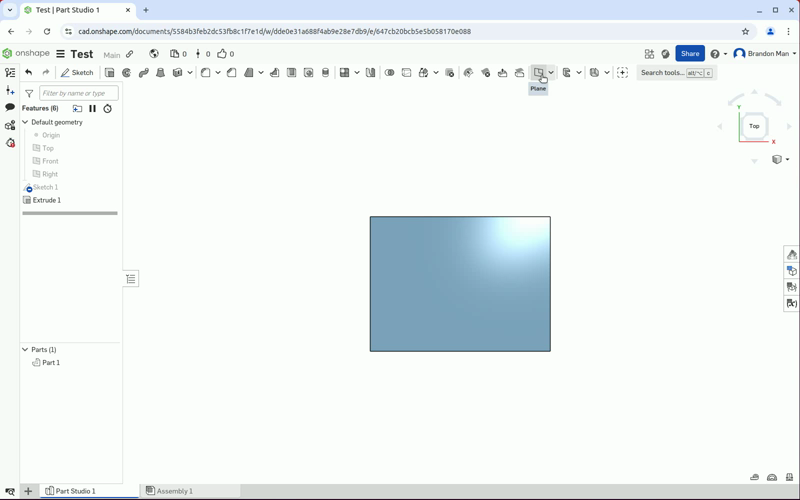
click(541, 75)
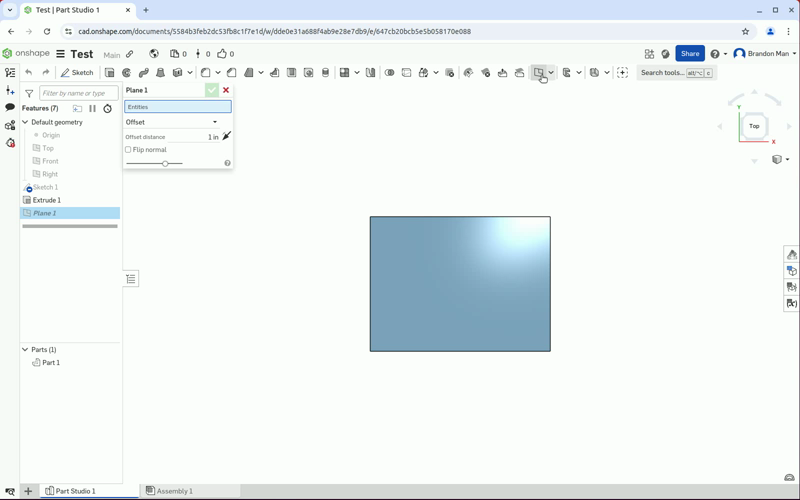
mouse_move(73, 150)
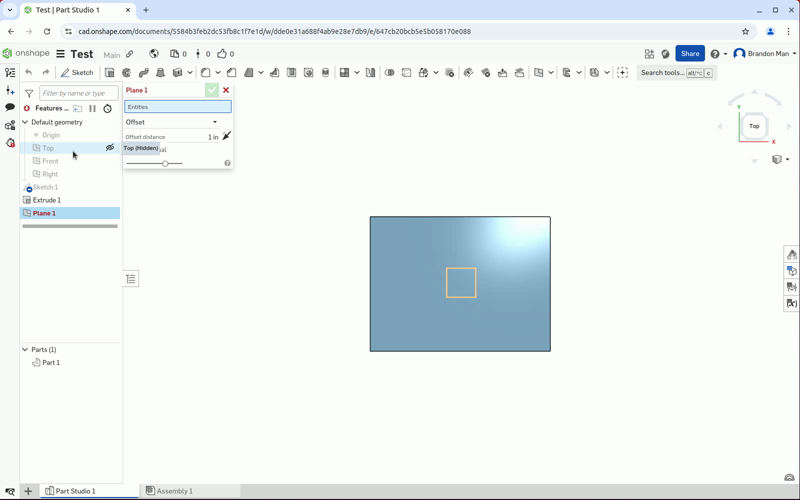
click(73, 150)
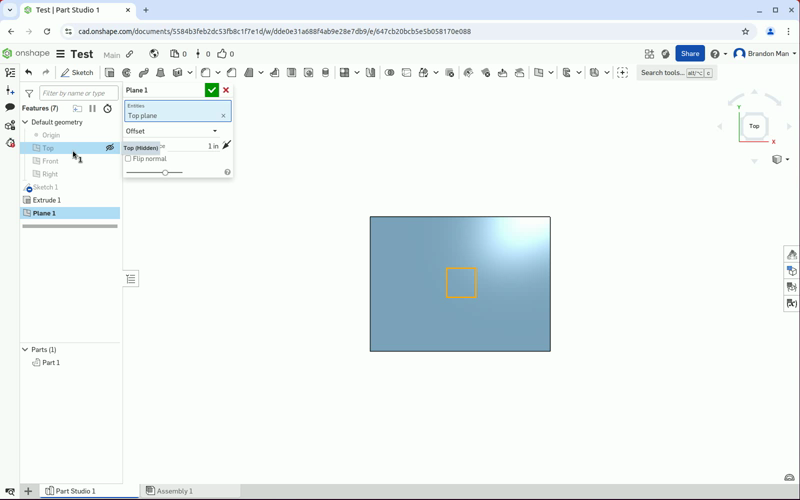
key(tab, 2)
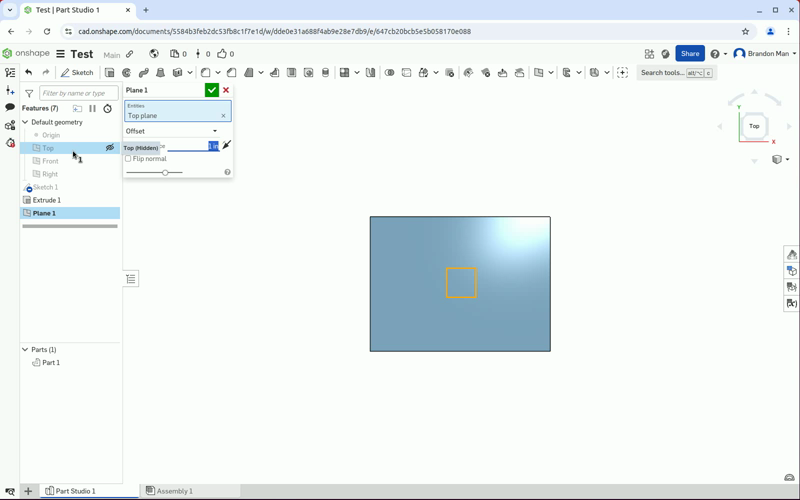
text(23.108)
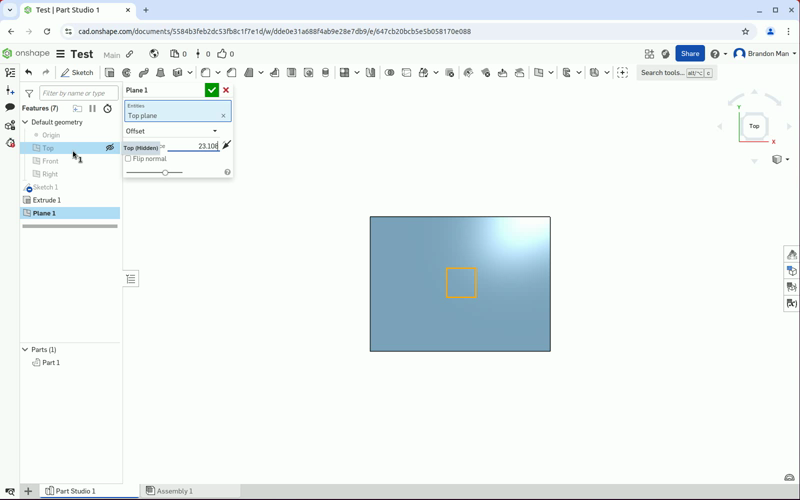
key(enter, 2)
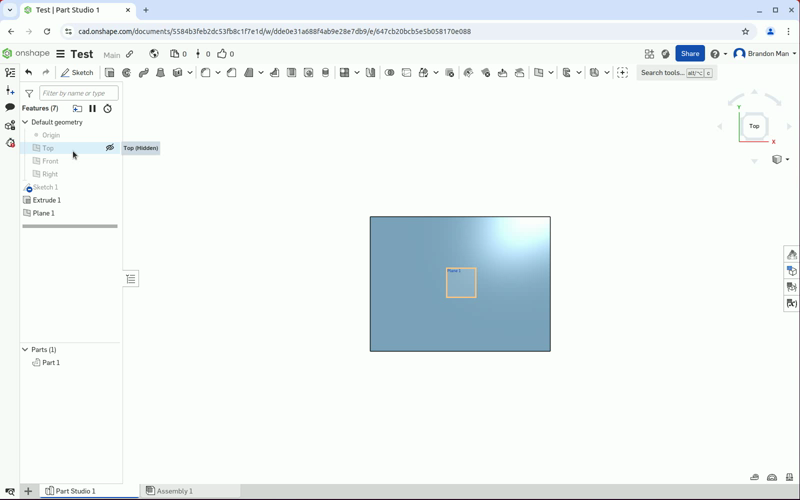
key(shift+s)
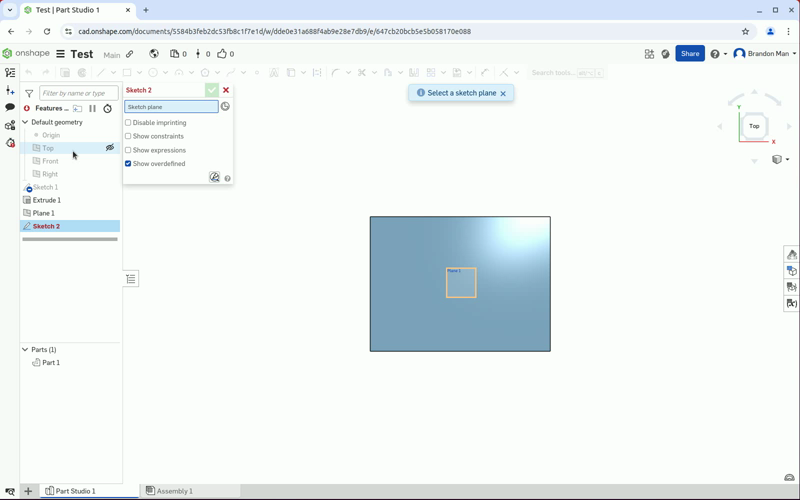
mouse_move(73, 215)
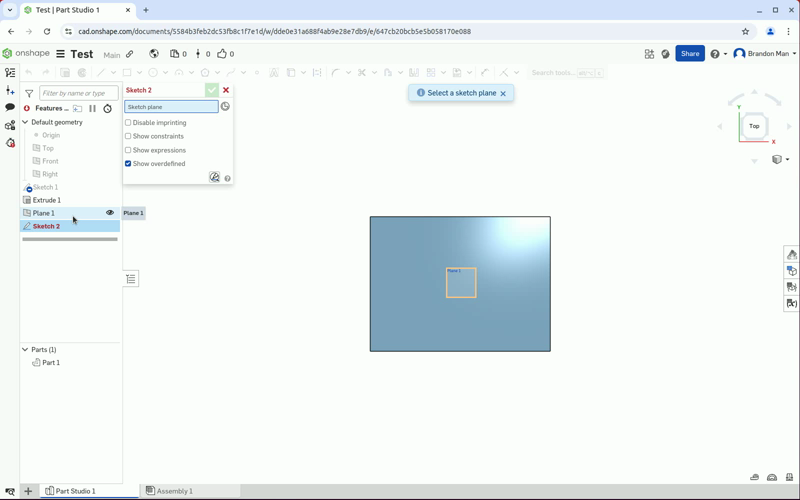
click(73, 215)
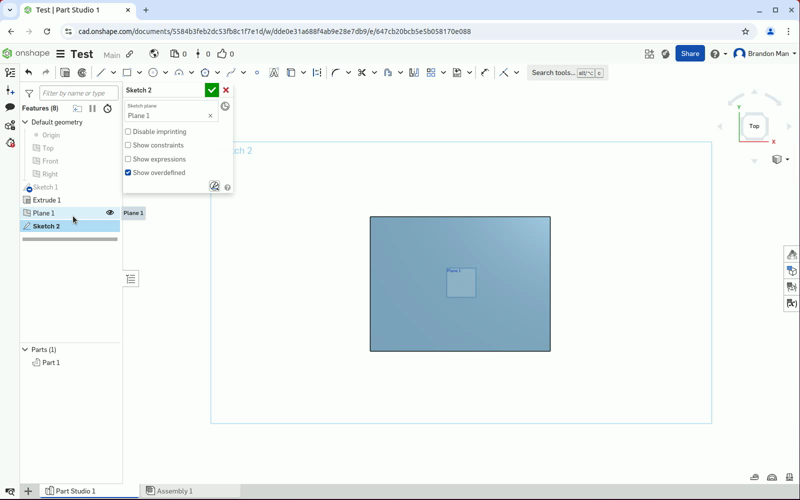
mouse_move(73, 352)
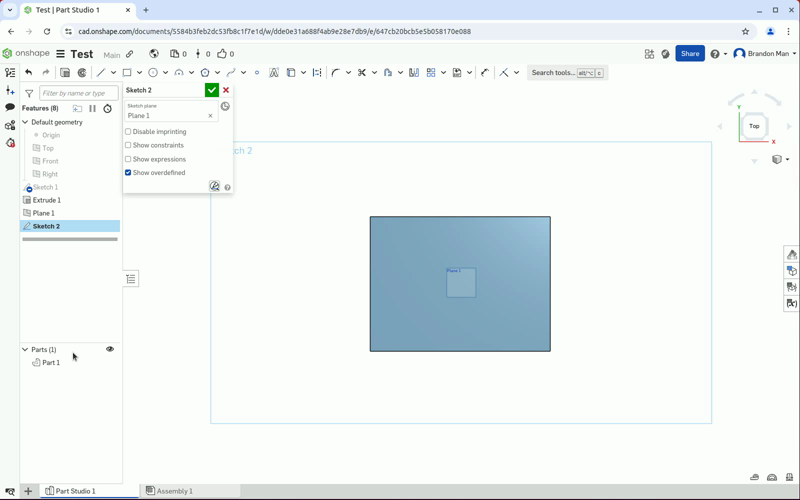
key(y)
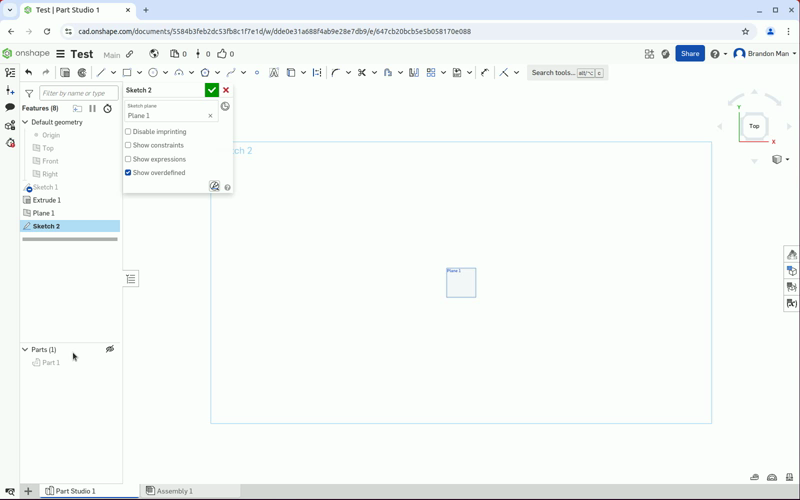
key(c)
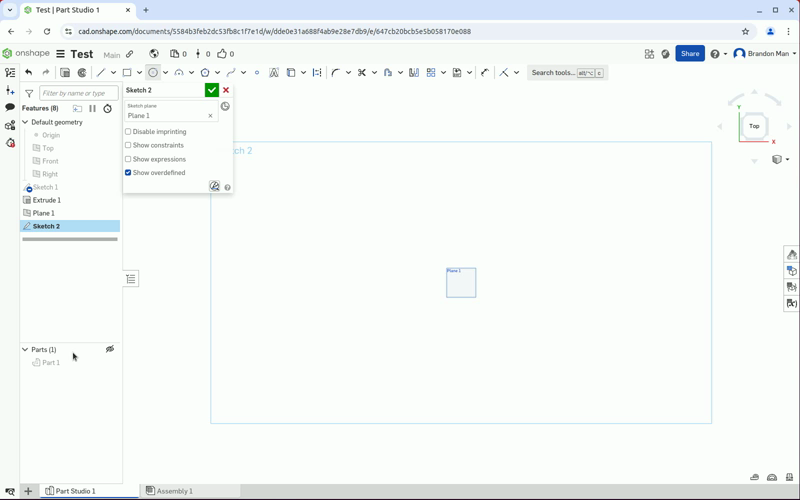
key_down(shift)
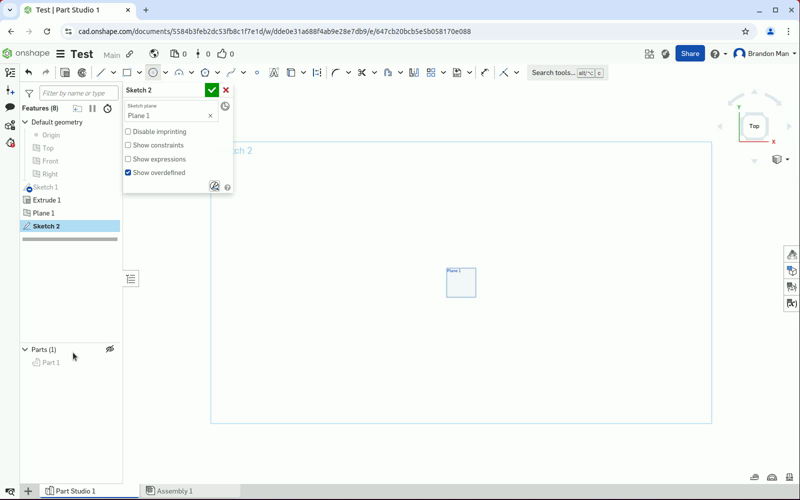
mouse_move(460, 282)
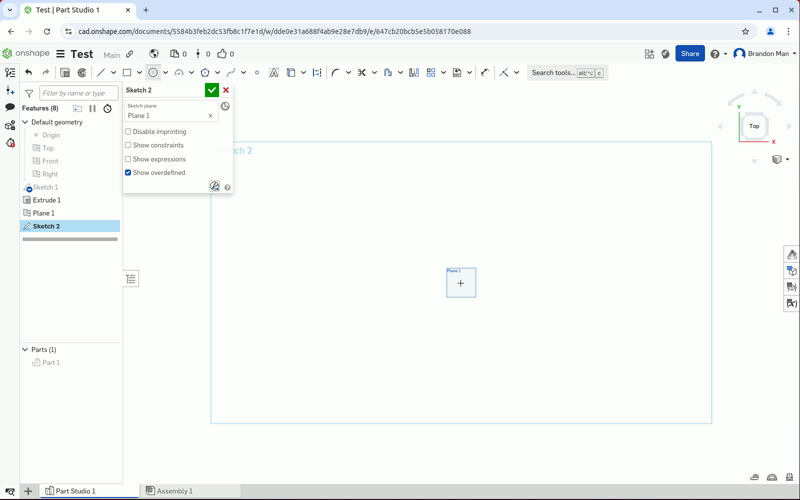
click(460, 282)
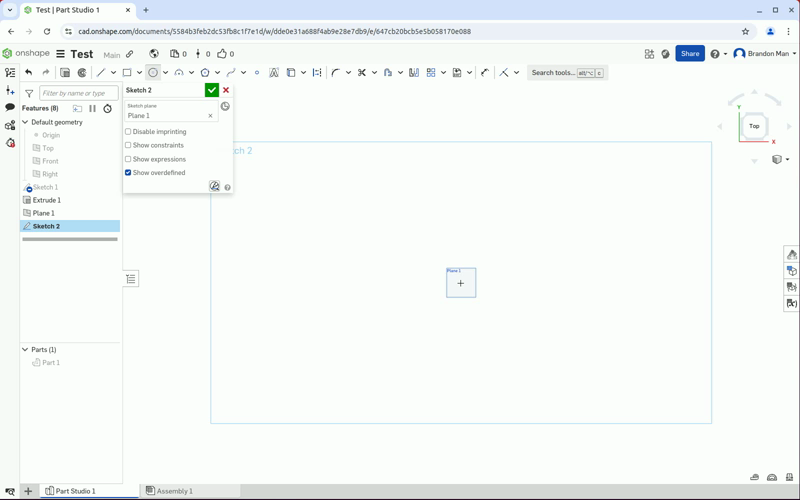
key_up(shift)
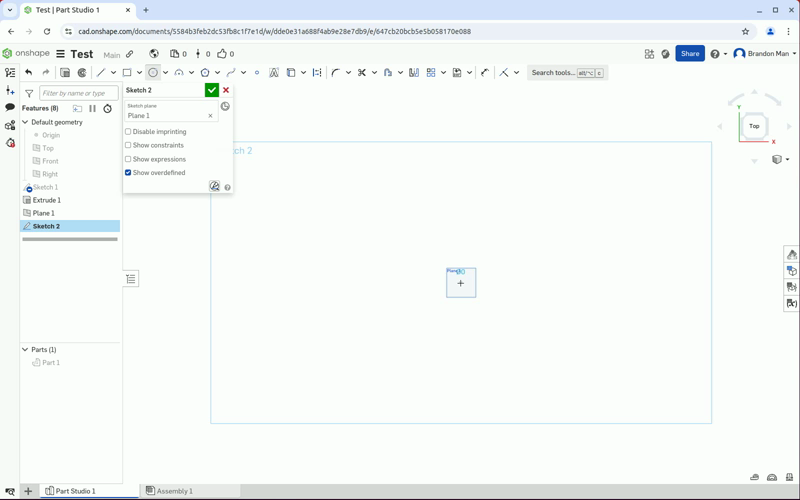
mouse_move(472, 282)
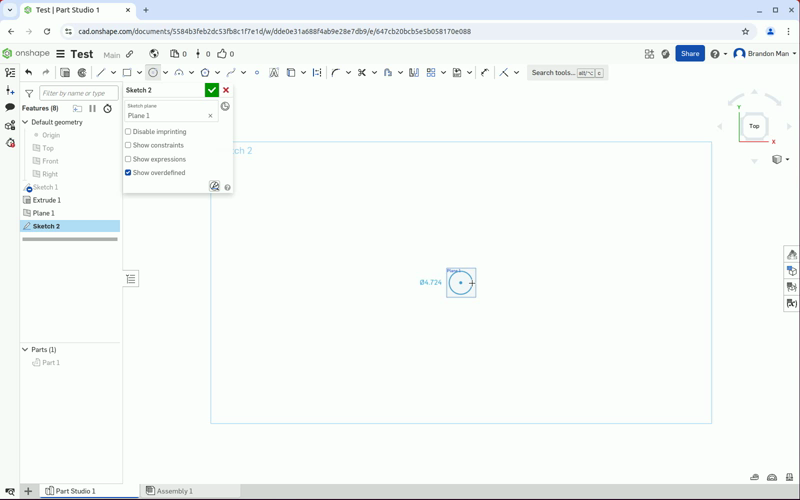
click(472, 282)
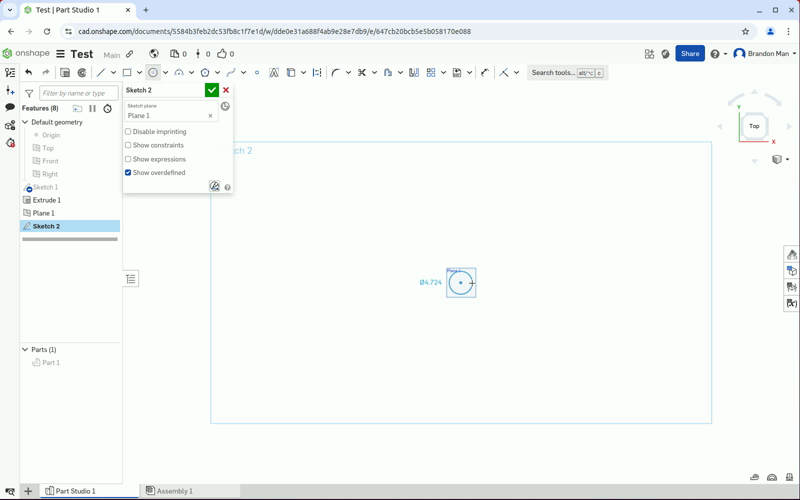
key(esc)
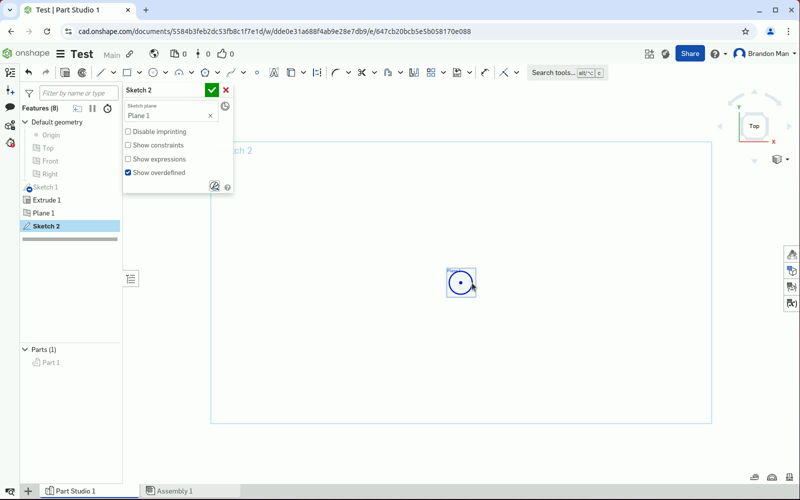
mouse_move(470, 284)
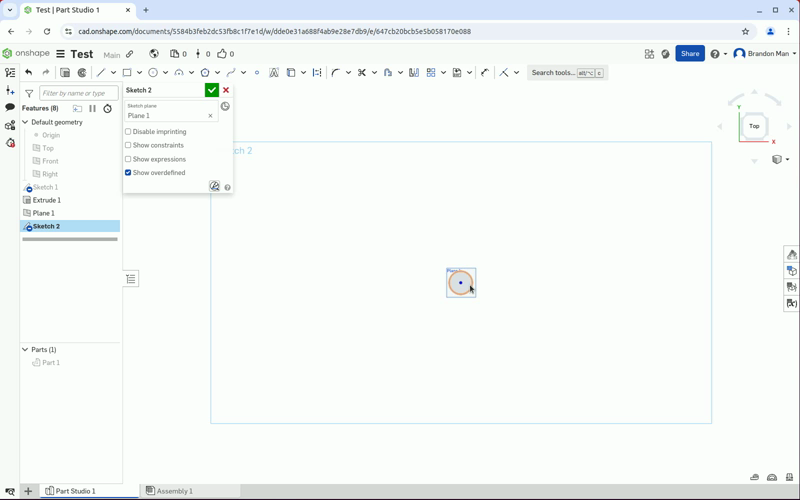
scroll(6)
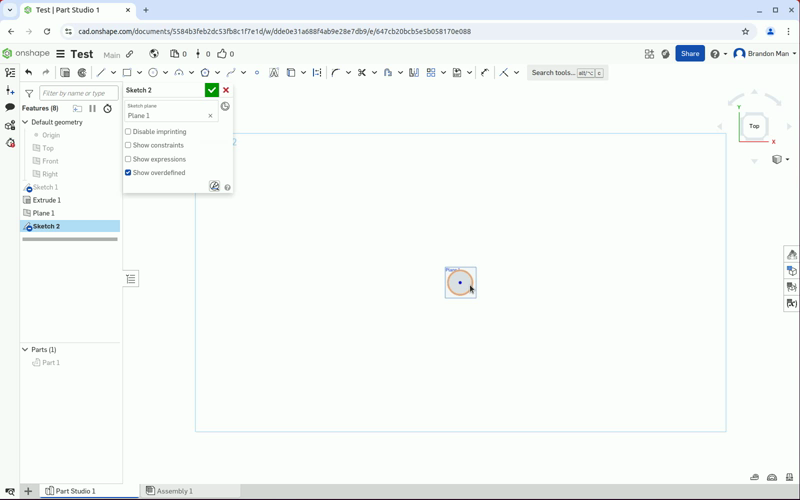
scroll(6)
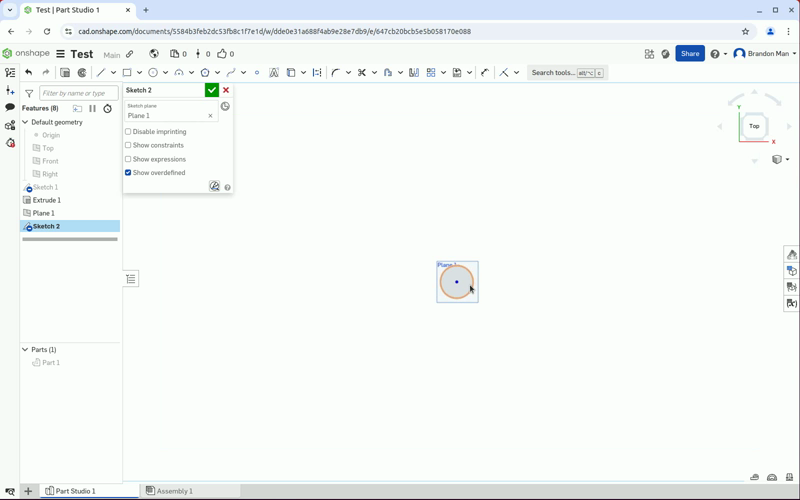
scroll(6)
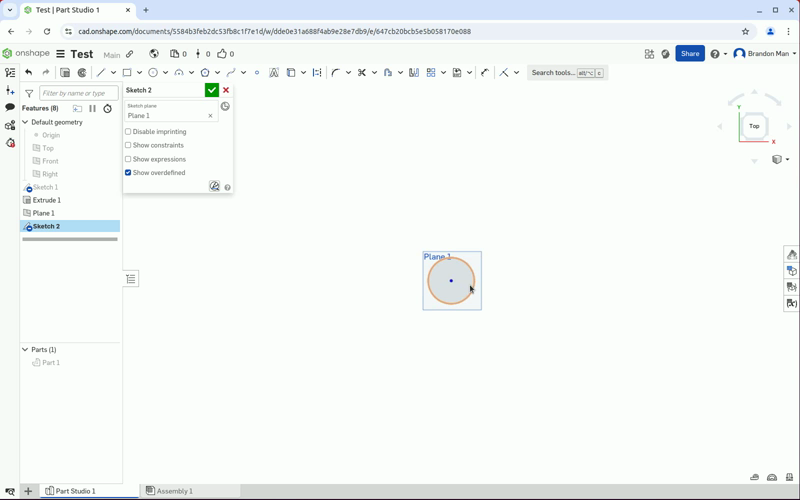
scroll(6)
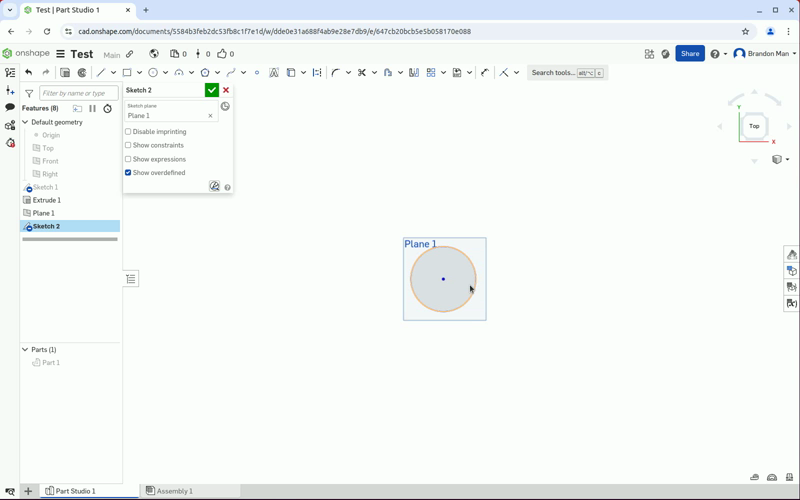
scroll(6)
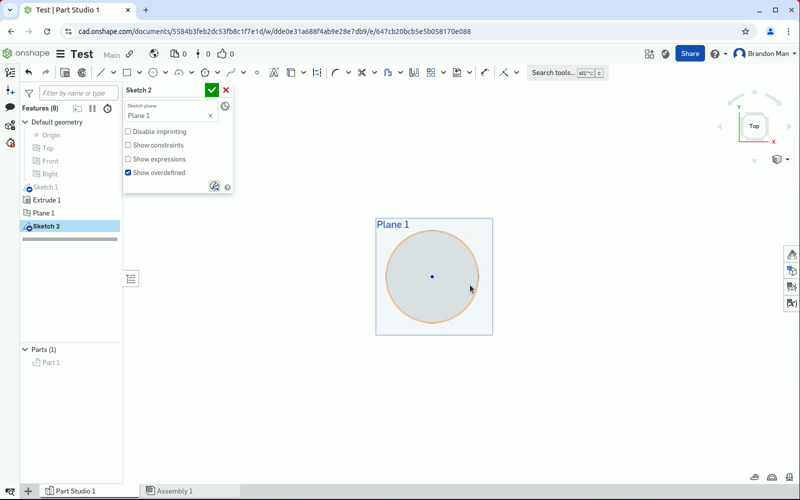
scroll(6)
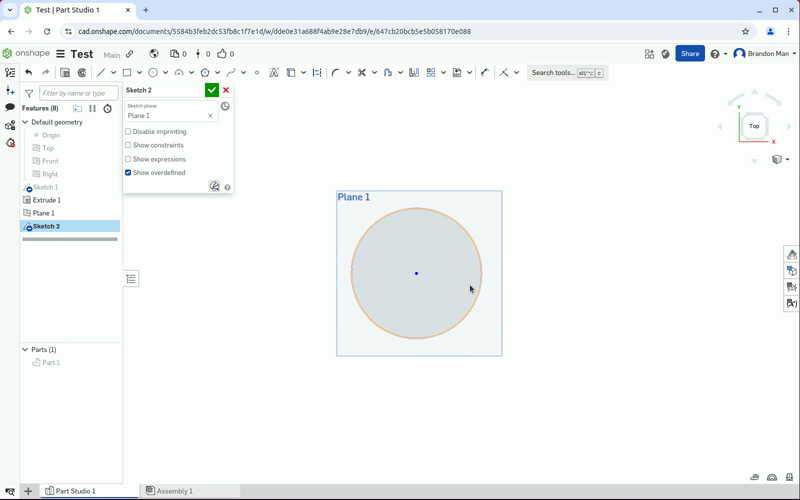
scroll(6)
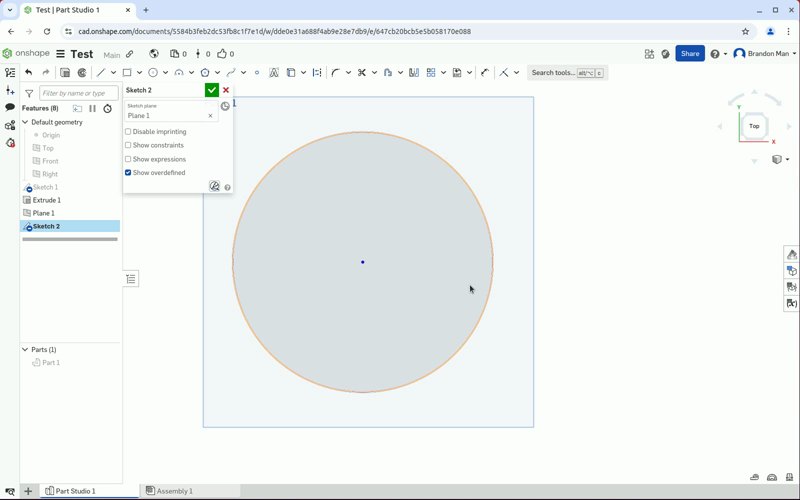
click(470, 284)
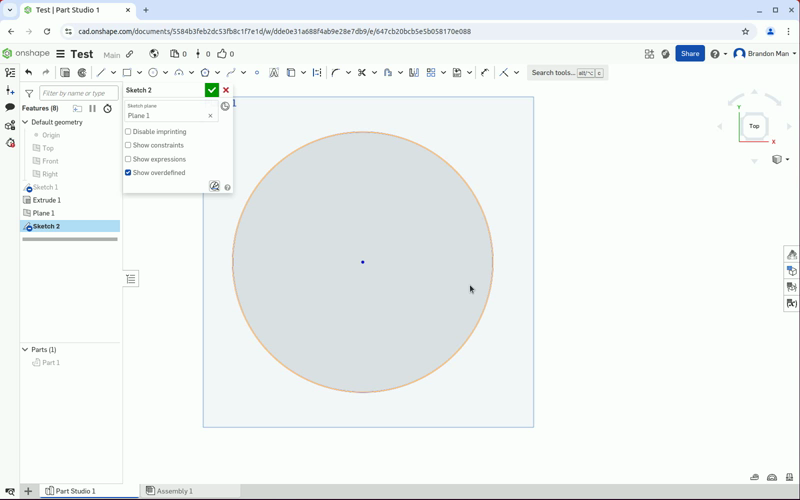
scroll(-6)
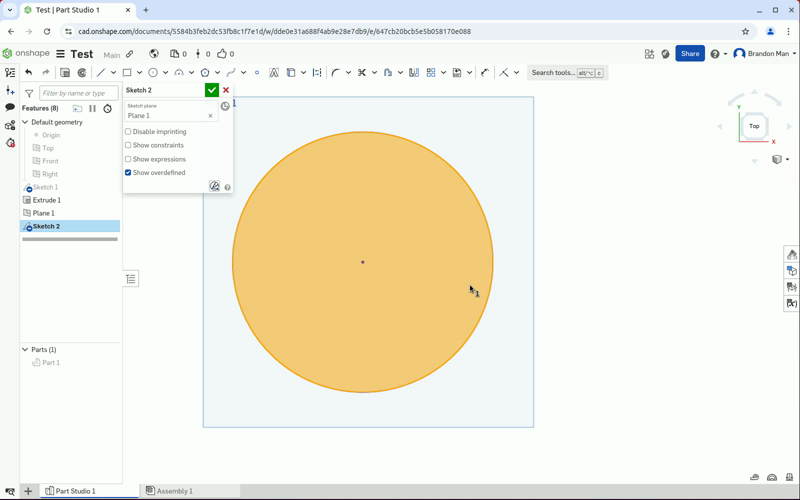
scroll(-6)
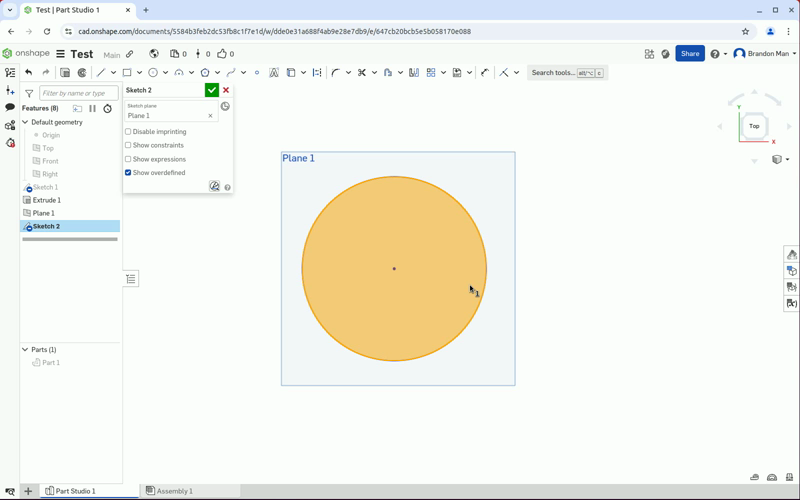
scroll(-6)
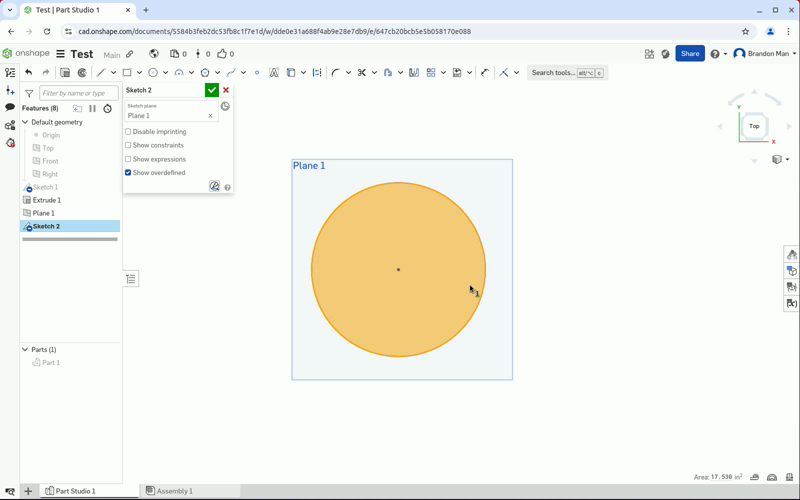
scroll(-6)
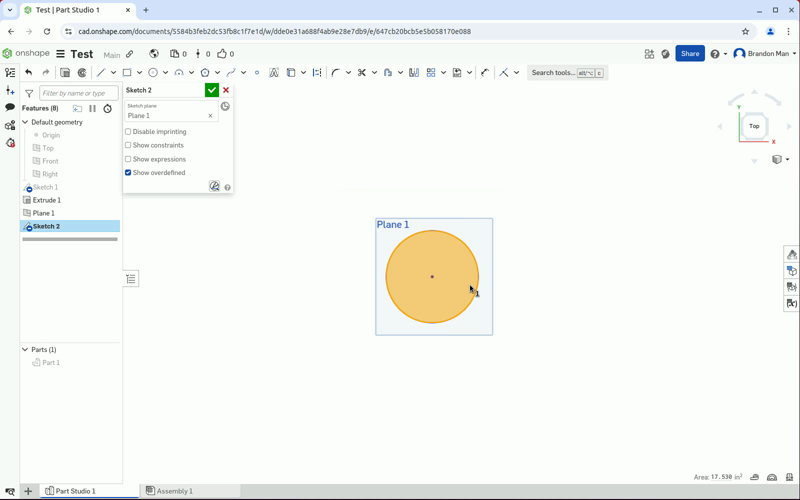
scroll(-6)
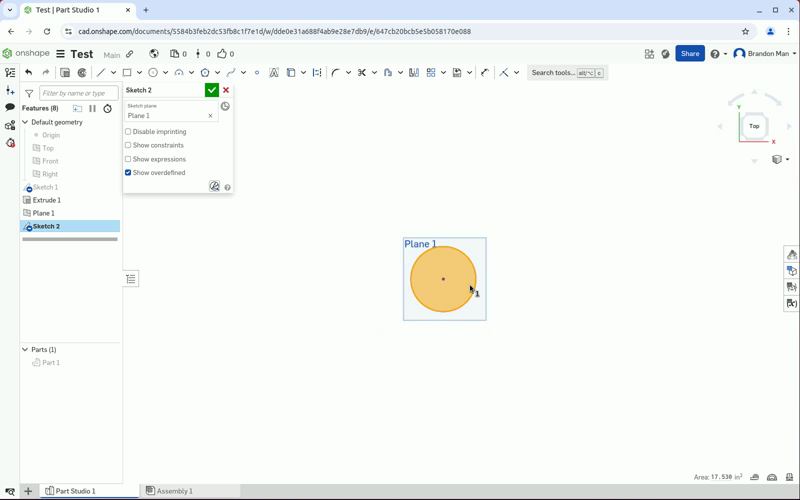
scroll(-6)
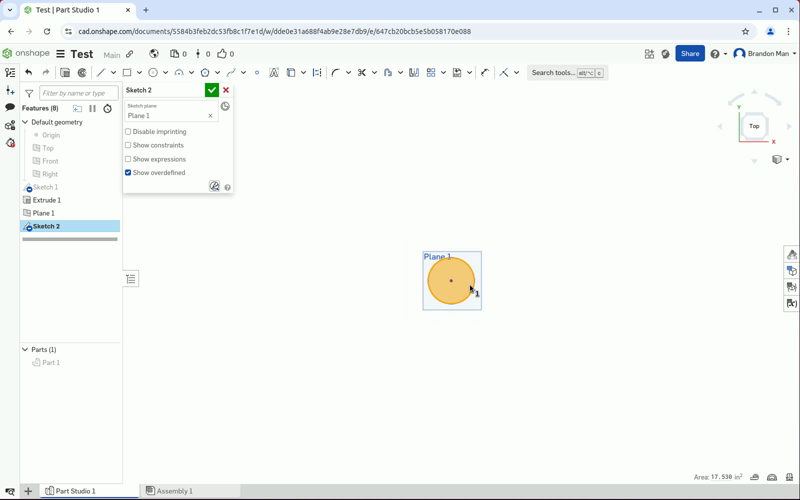
scroll(-6)
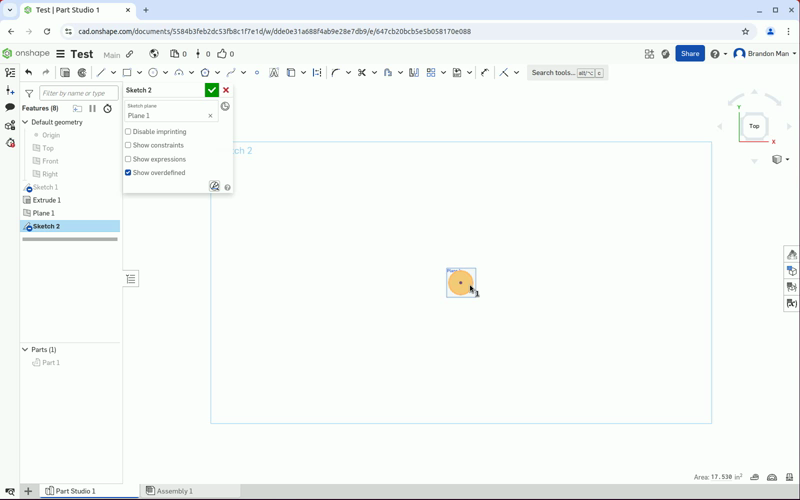
mouse_move(73, 352)
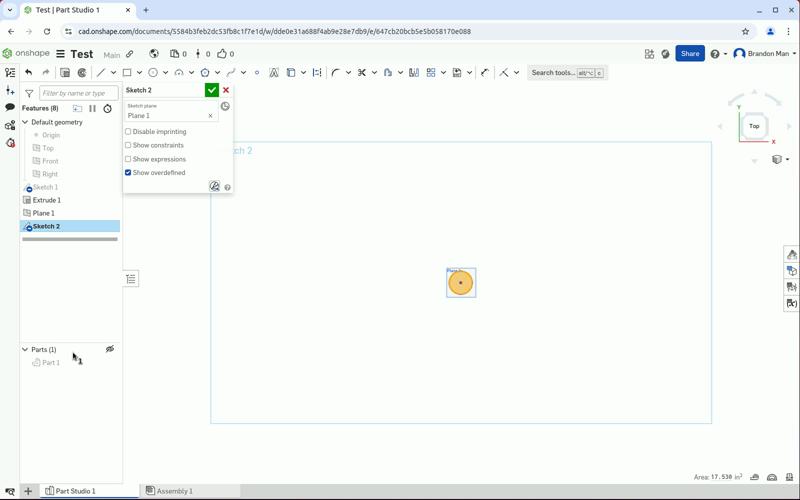
key(shift+y)
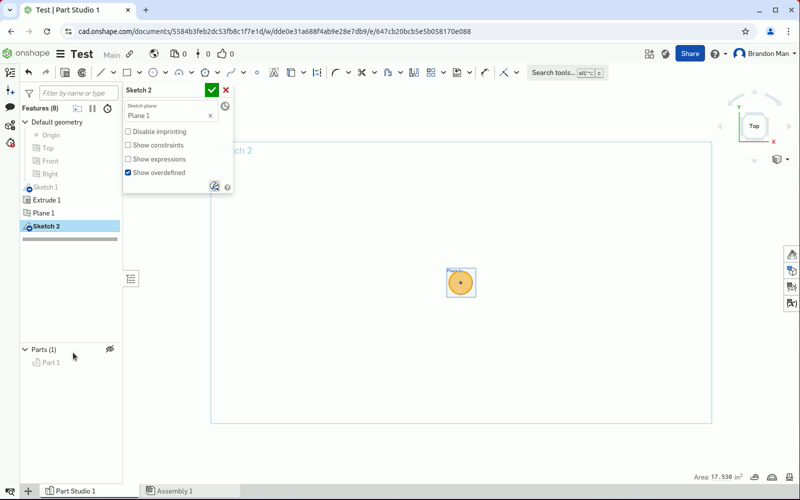
key(shift+e)
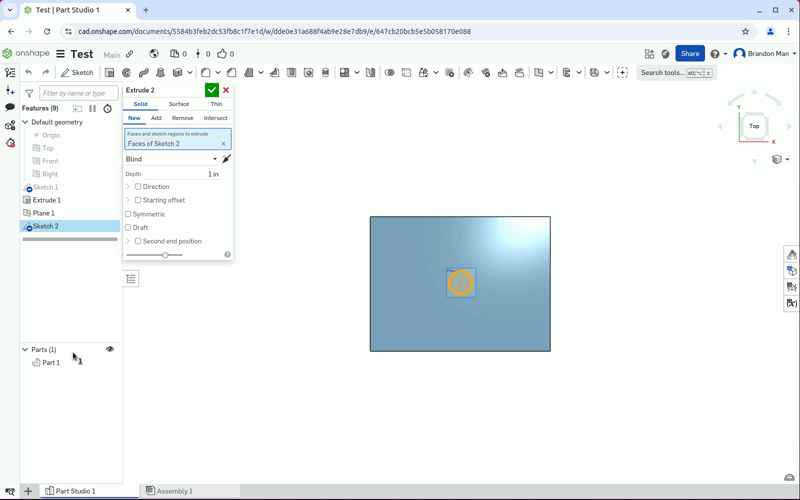
mouse_move(143, 106)
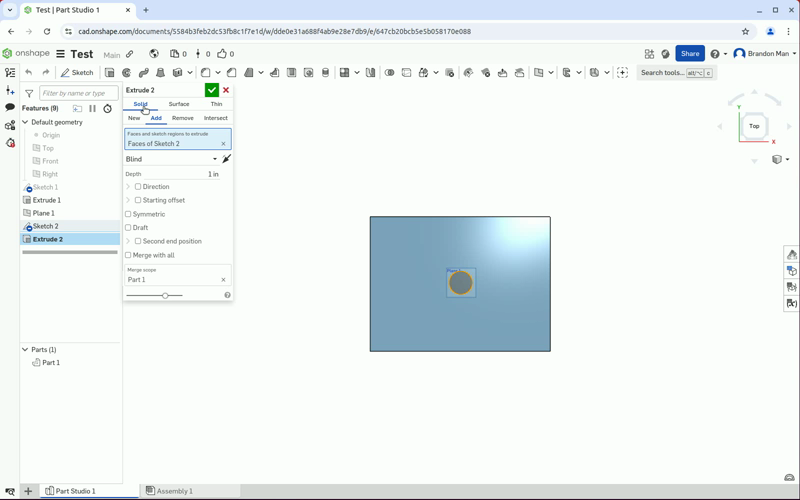
click(143, 106)
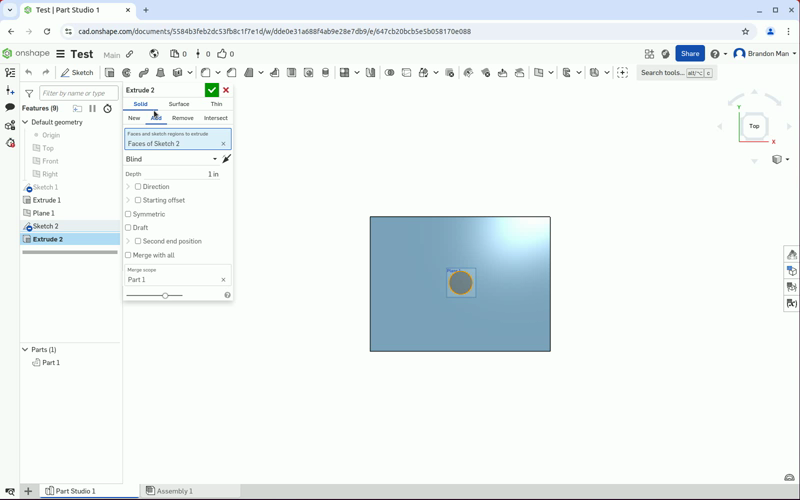
mouse_move(186, 120)
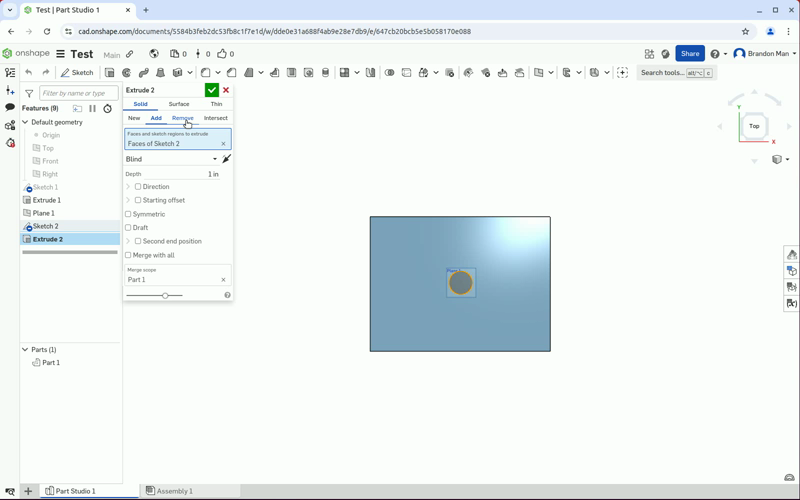
click(186, 120)
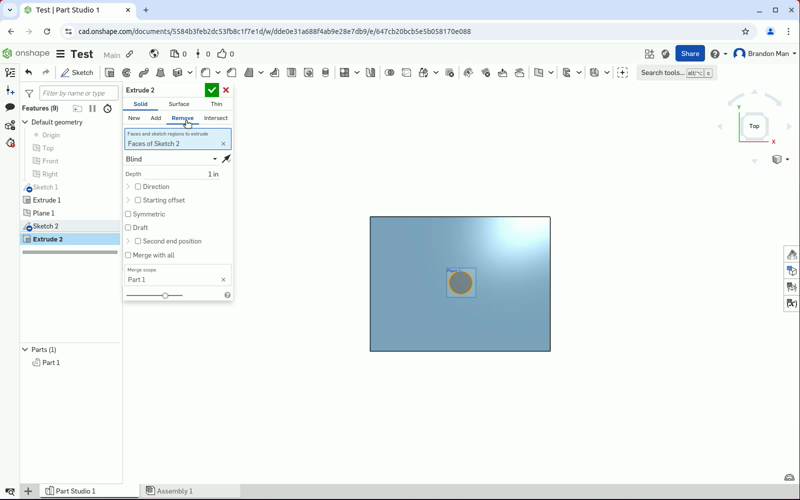
key(tab, 4)
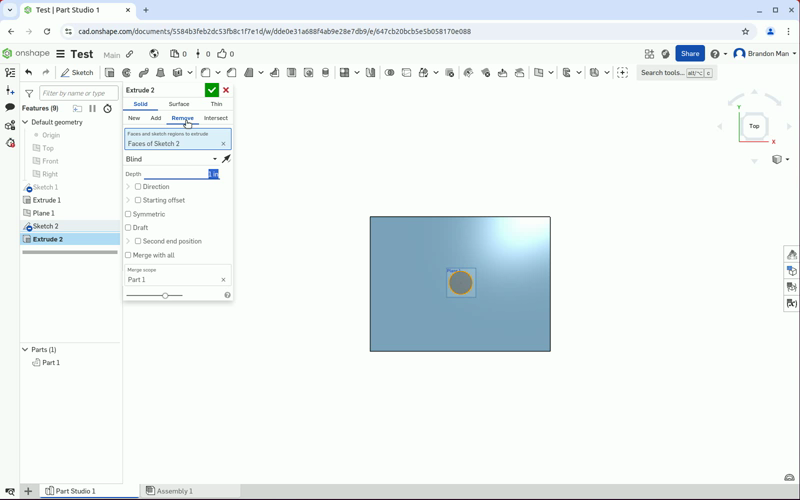
text(11.554)
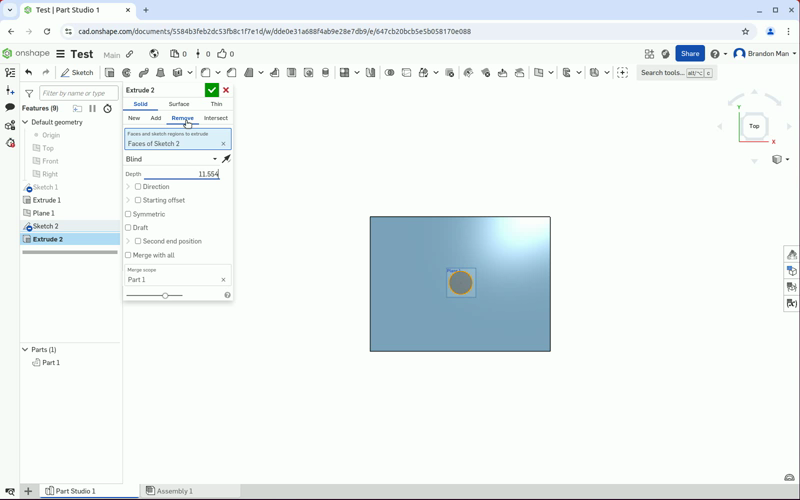
key(tab, 6)
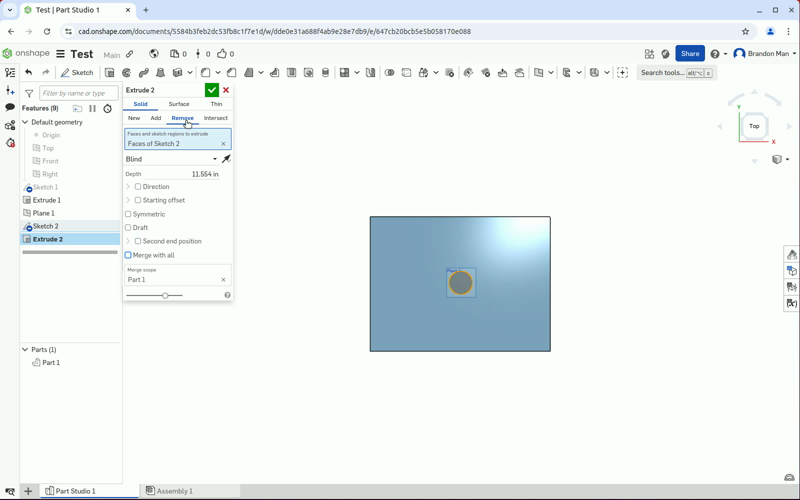
key(space)
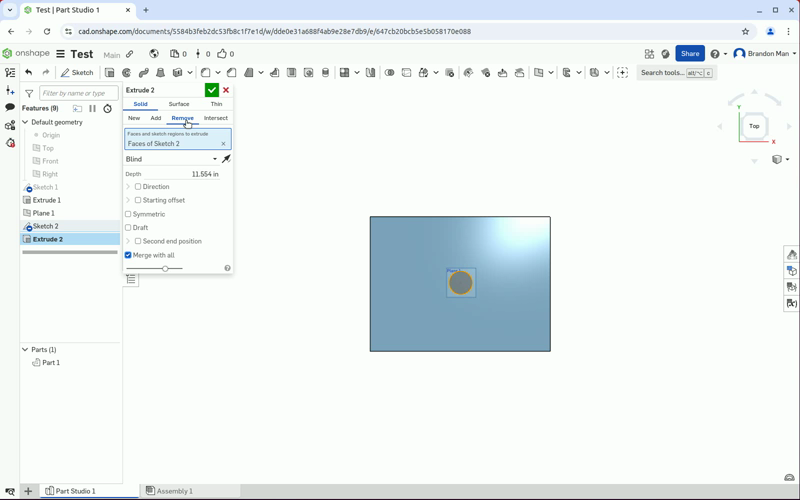
key(enter)
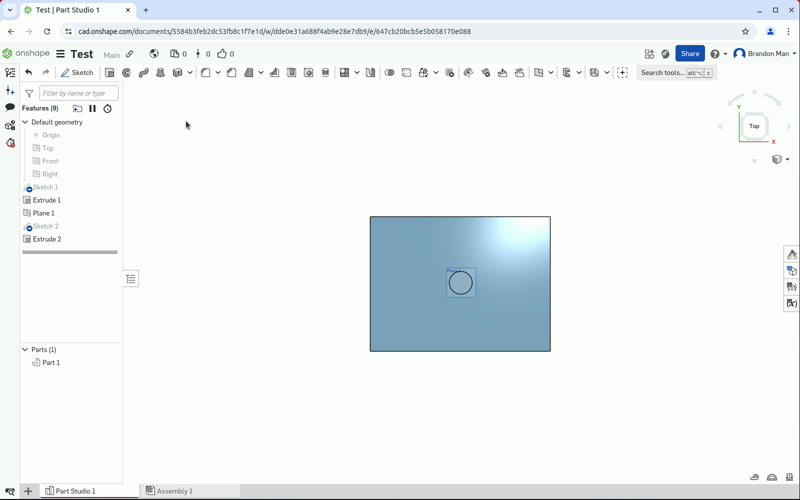
key(shift+h)
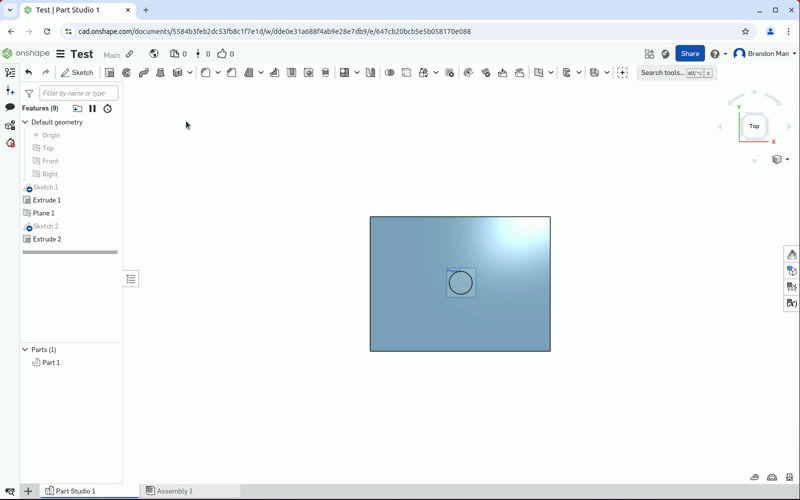
key(shift+h)
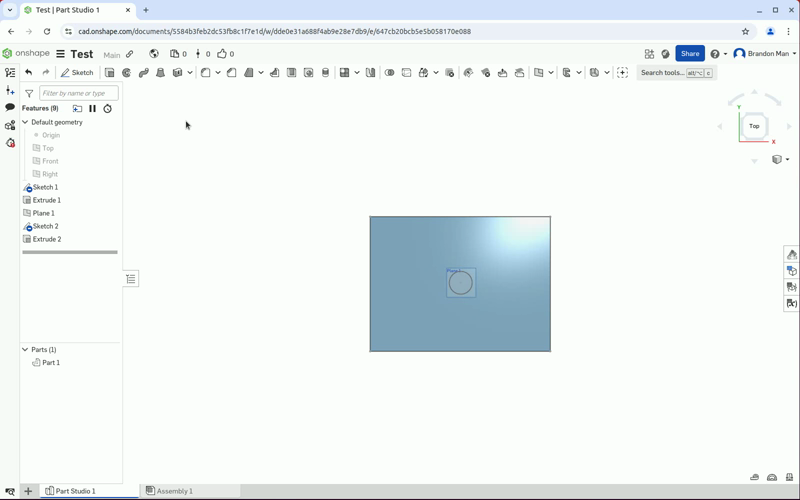
key(shift+7)
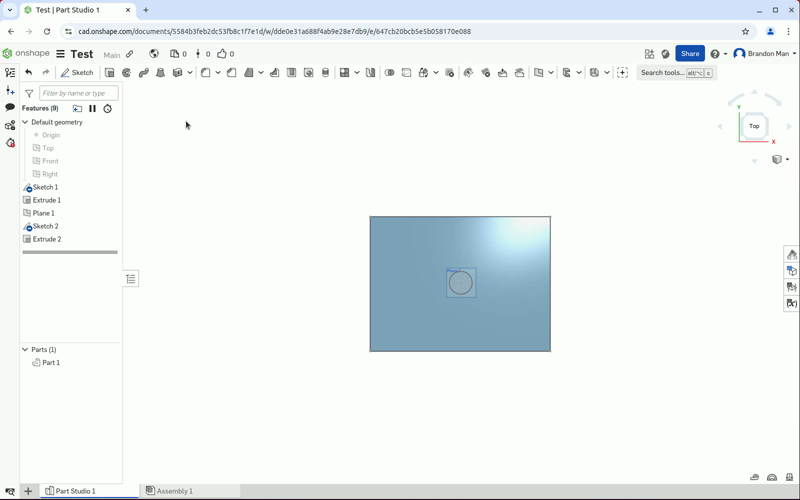
key(up, 3)
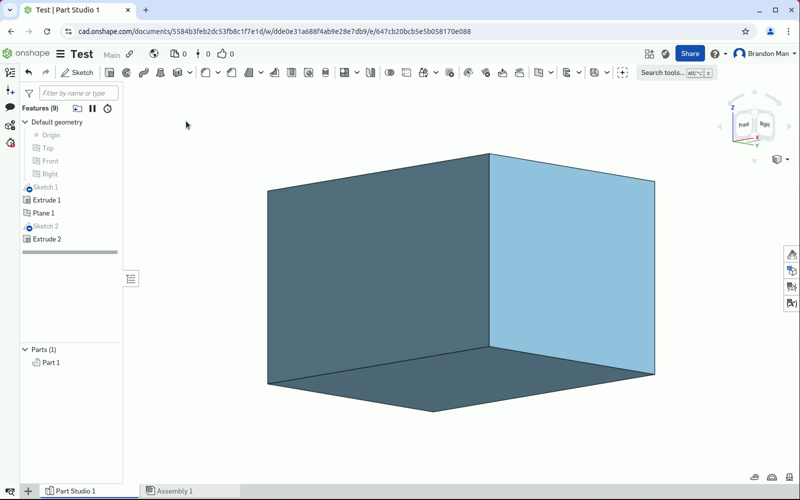
key(left, 3)
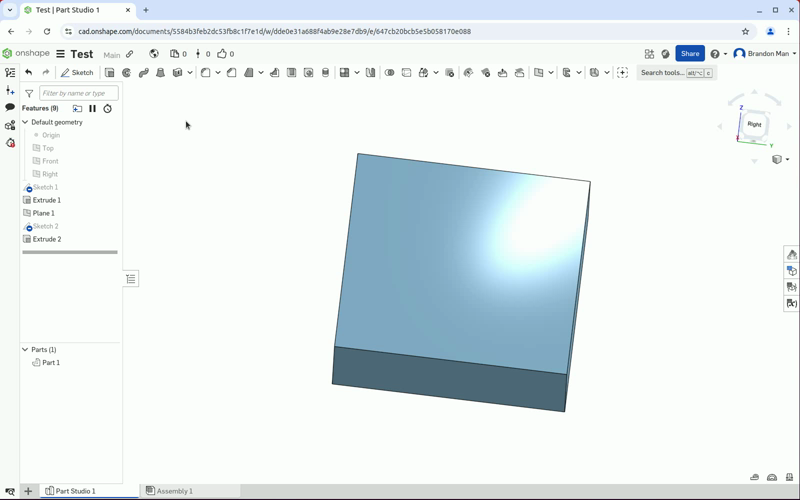
key(right, 3)
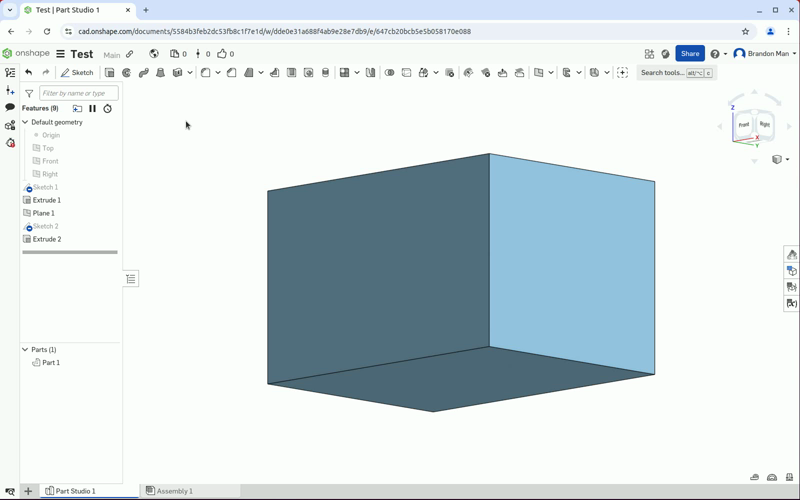
key(down, 3)
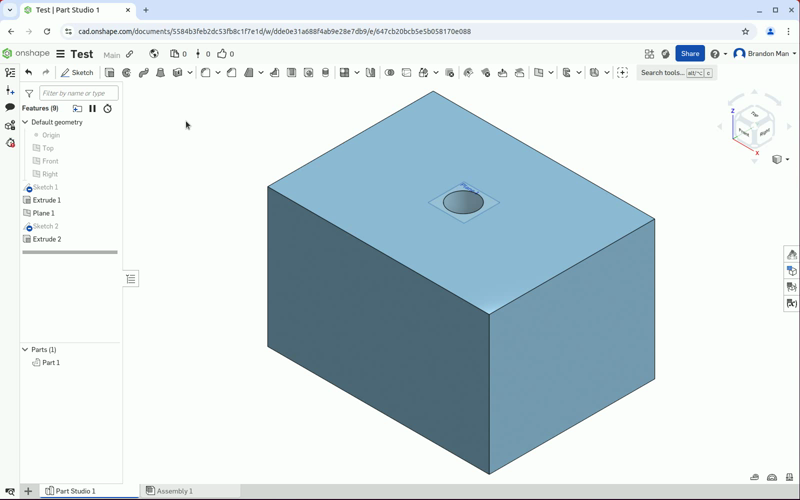
mouse_move(73, 189)
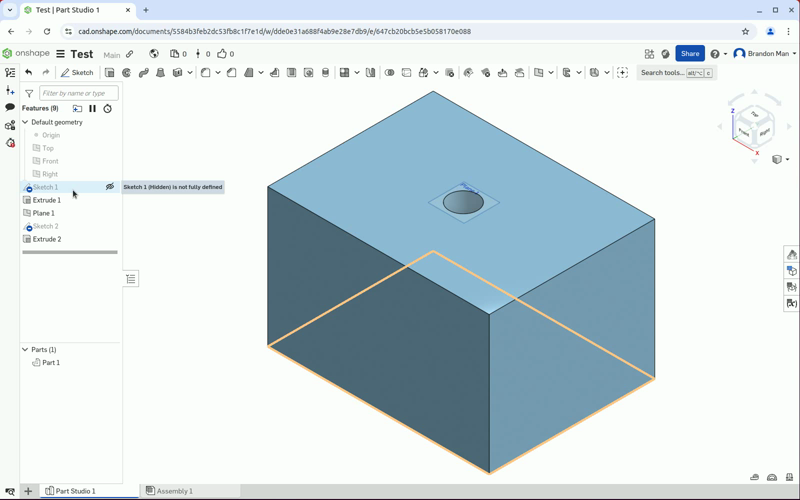
click(73, 189)